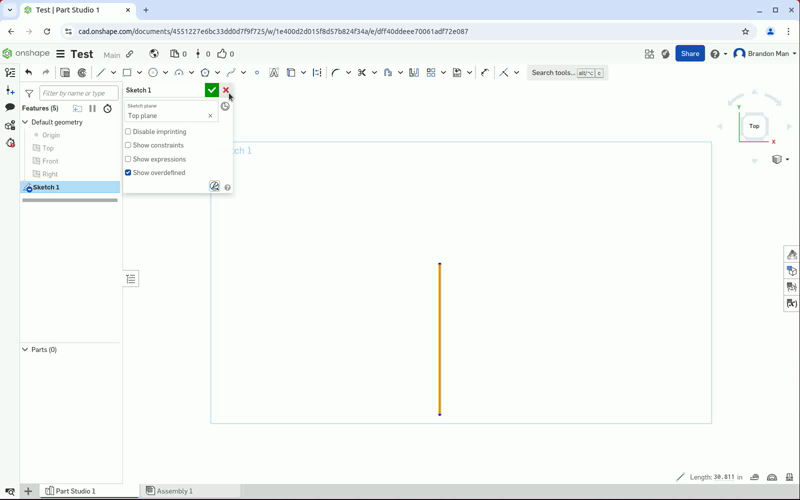
key(shift+h)
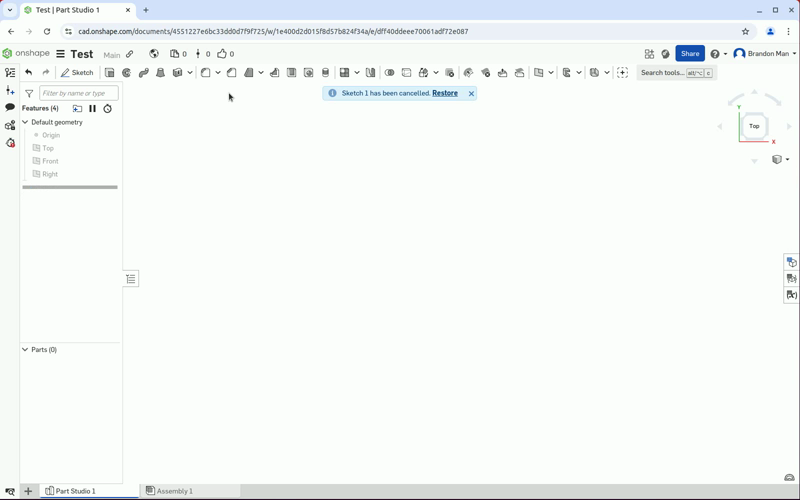
mouse_move(73, 352)
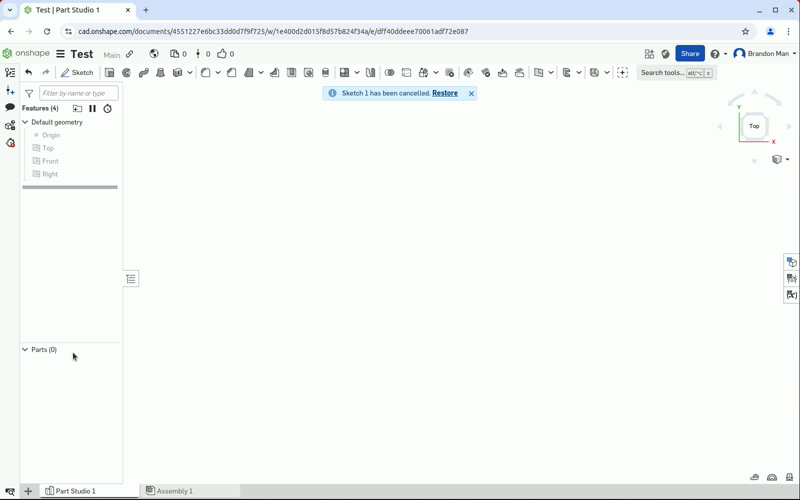
key(y)
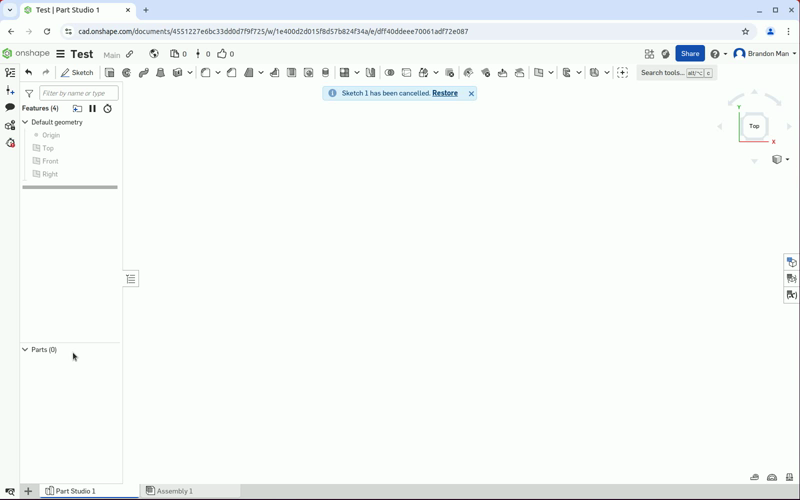
key(shift+p)
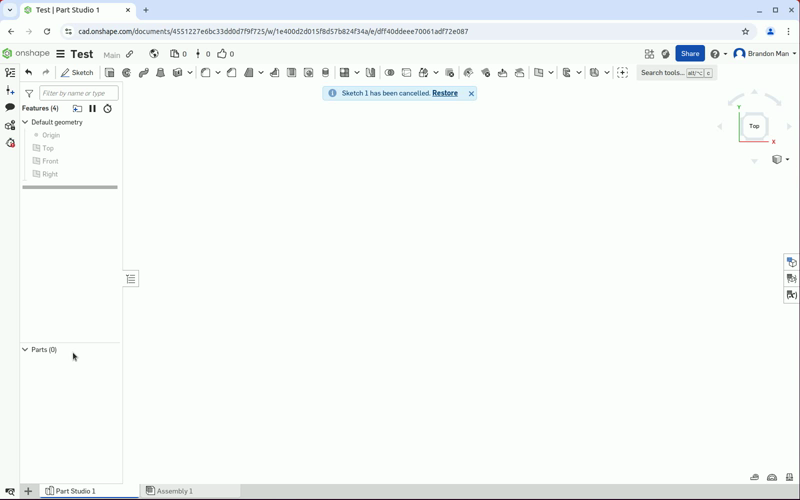
key(space)
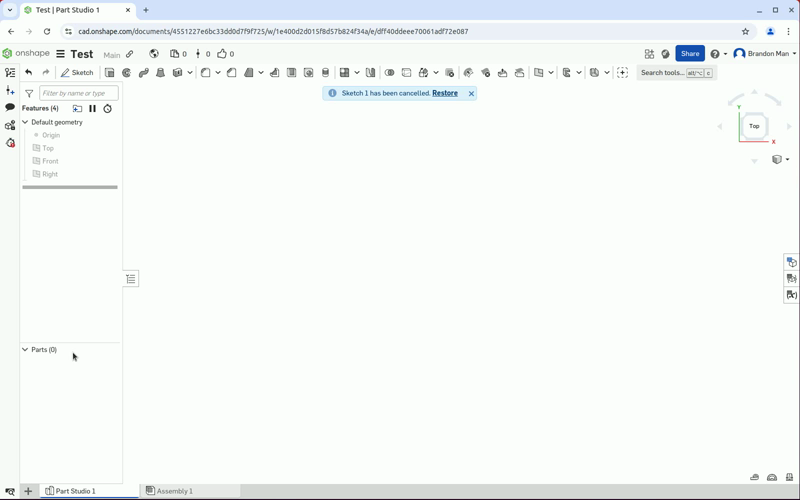
key_down(shift)
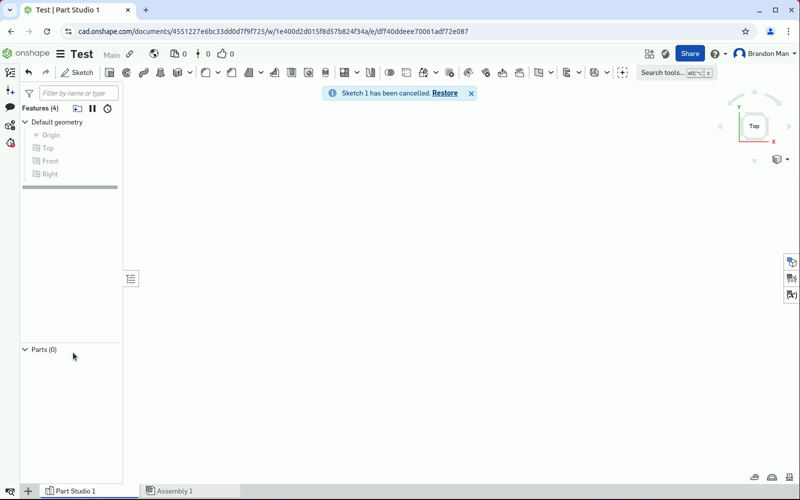
key(up)
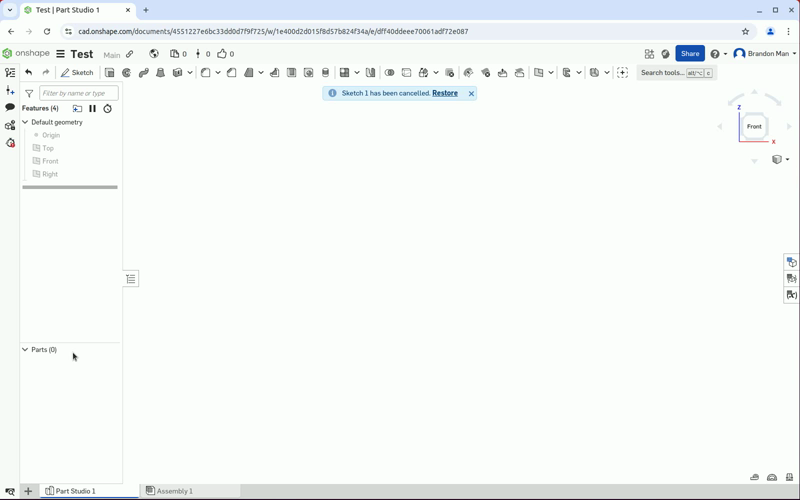
key_up(shift)
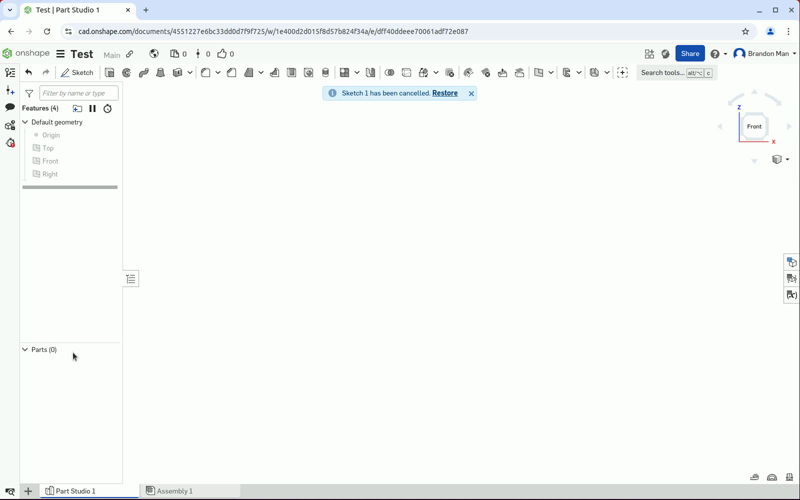
key(space)
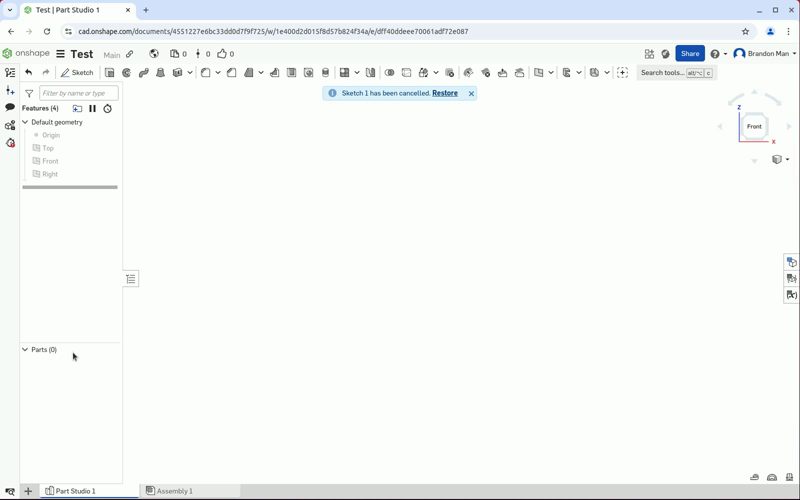
key_down(shift)
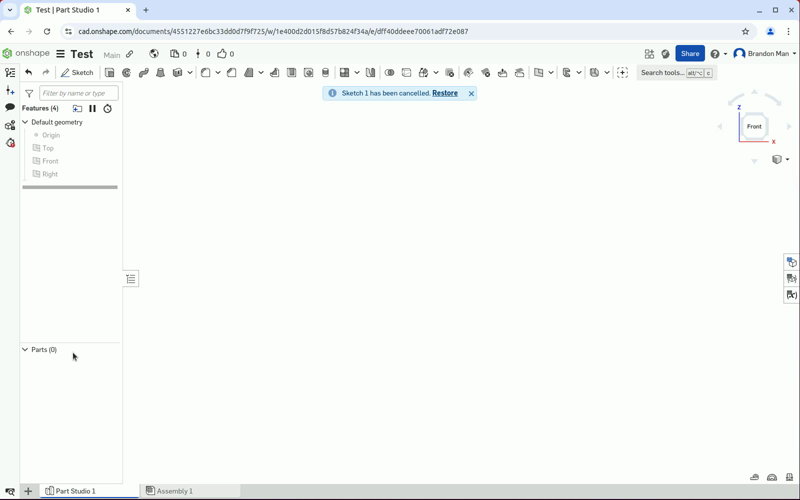
key(left)
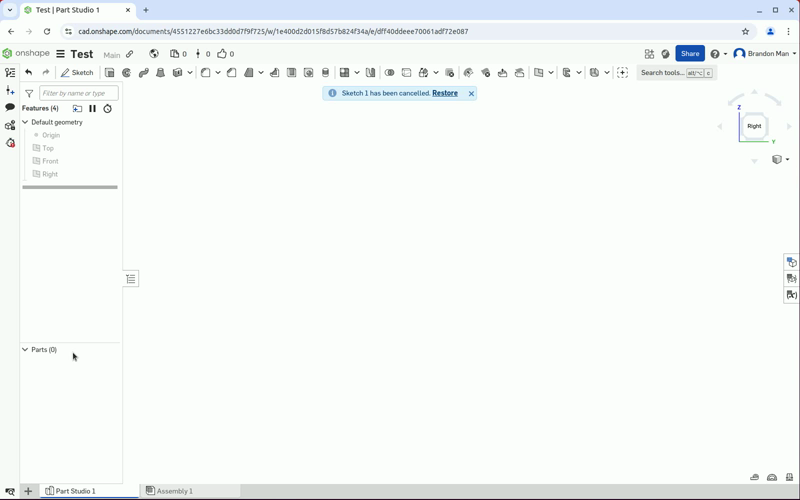
key_up(shift)
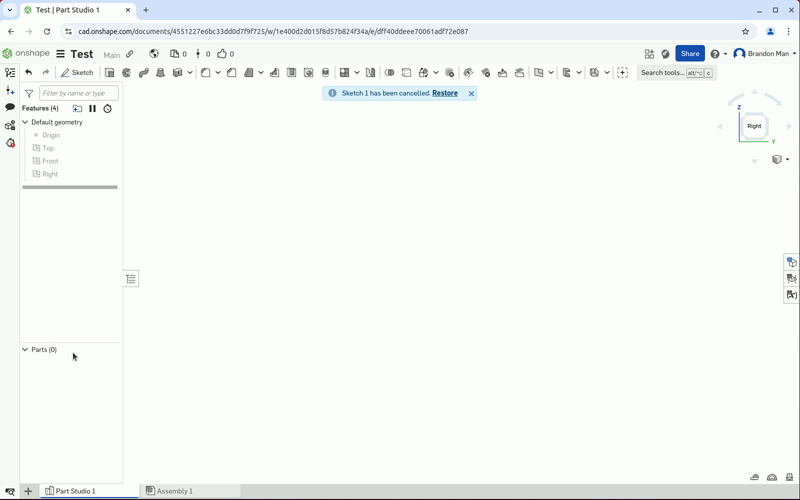
mouse_move(73, 352)
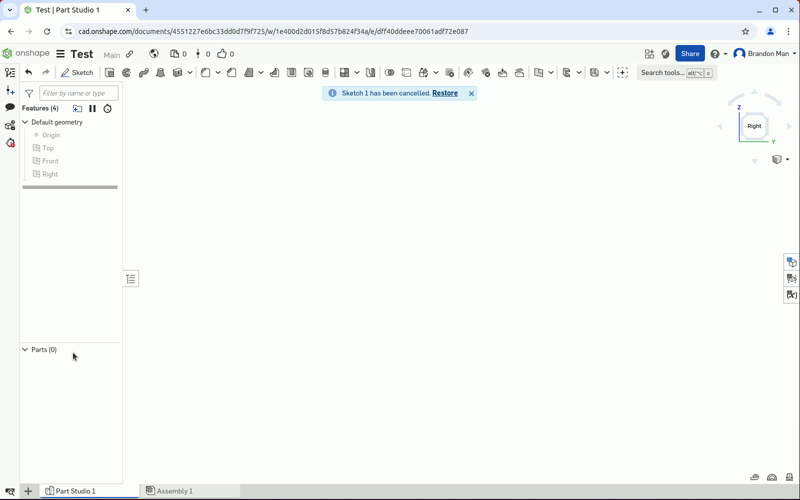
key(shift+y)
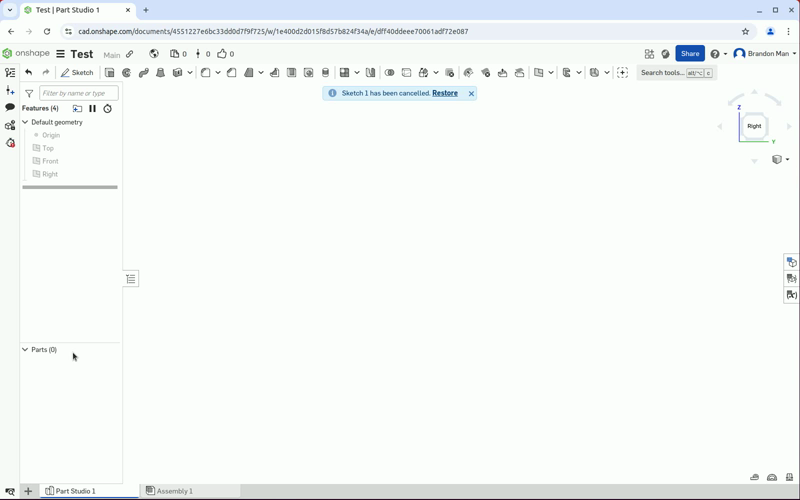
key(shift+s)
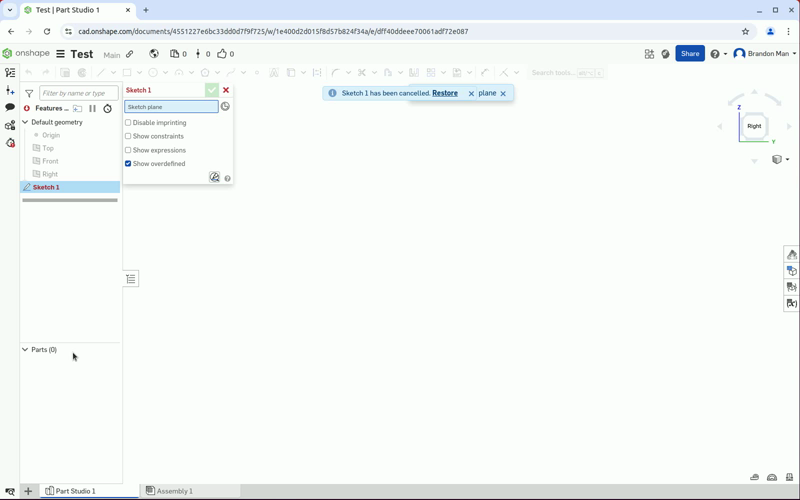
mouse_move(73, 176)
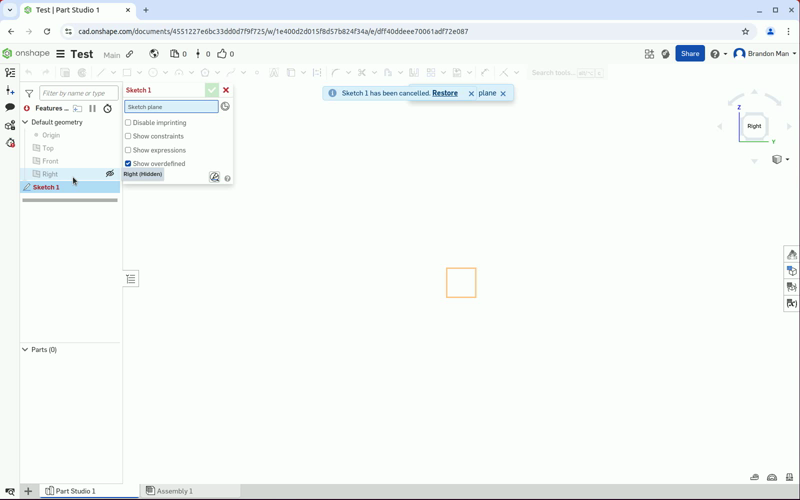
click(73, 176)
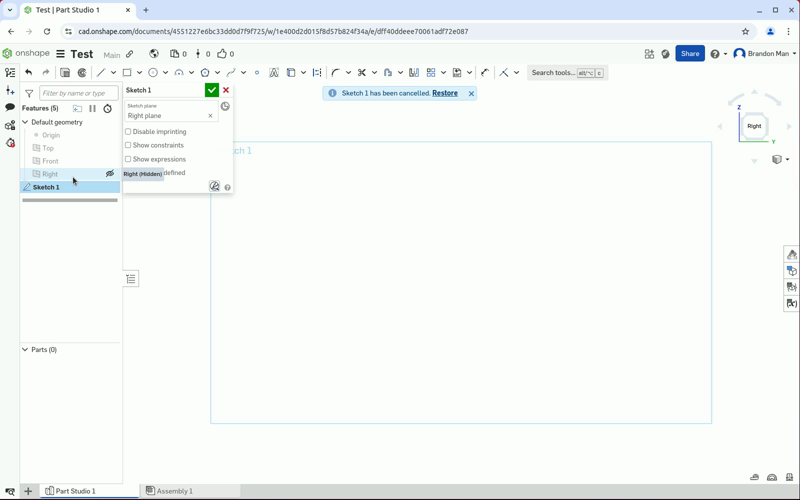
mouse_move(73, 352)
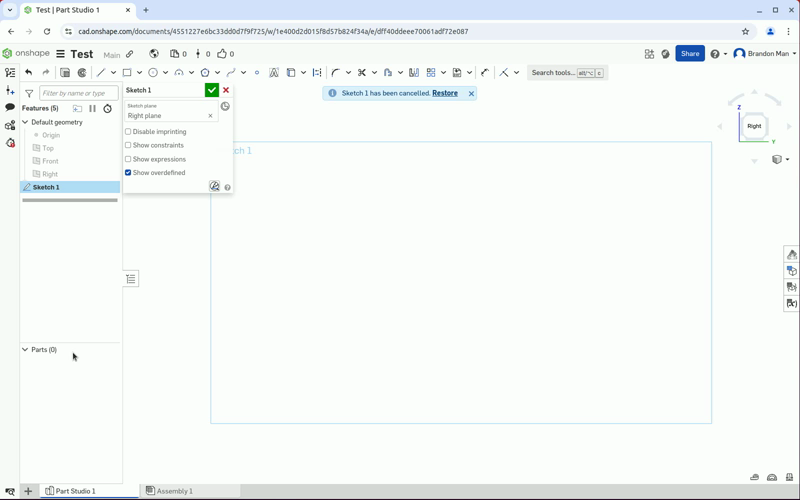
key(y)
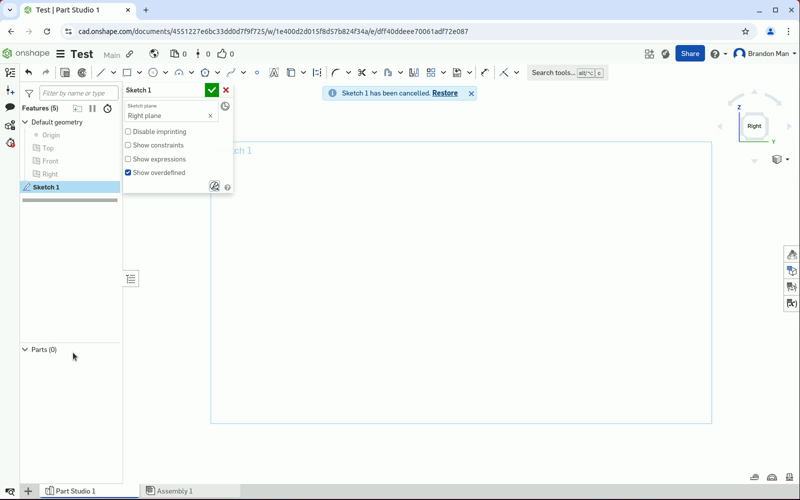
key(l)
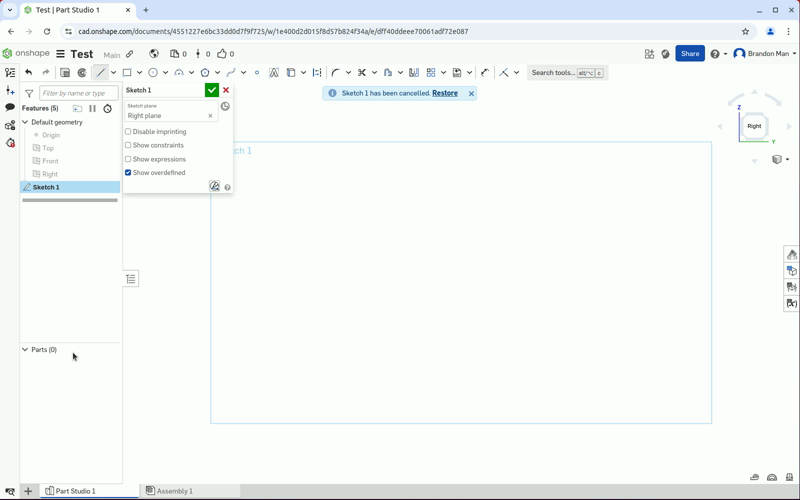
key_down(shift)
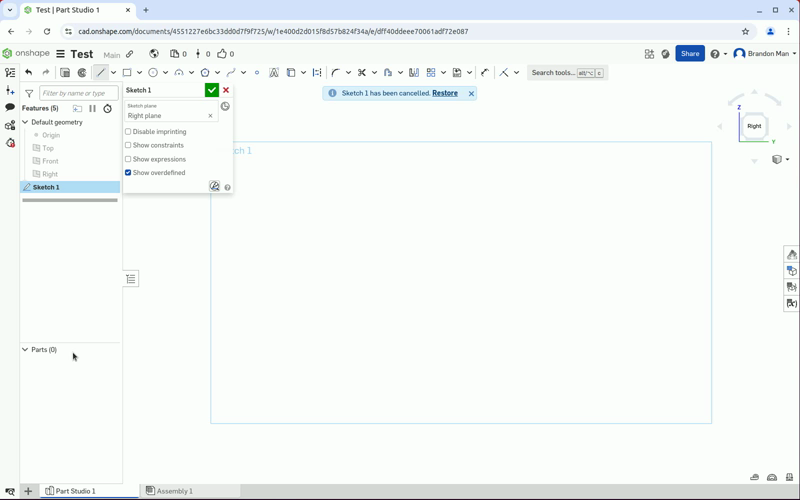
mouse_move(348, 282)
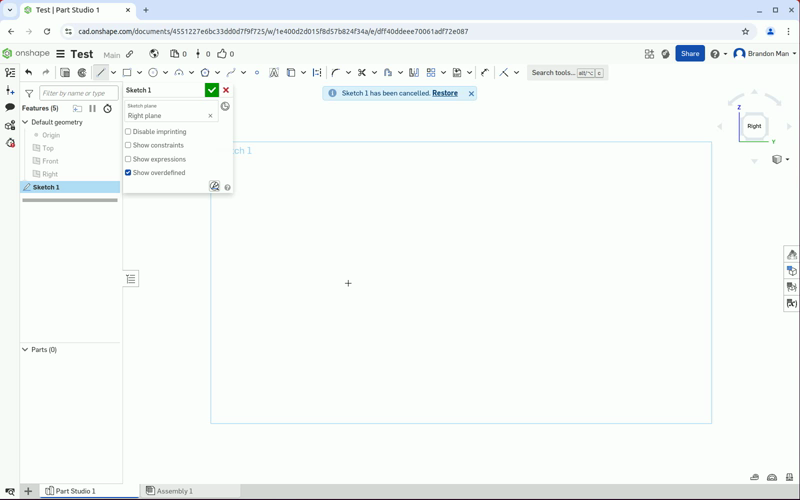
click(348, 282)
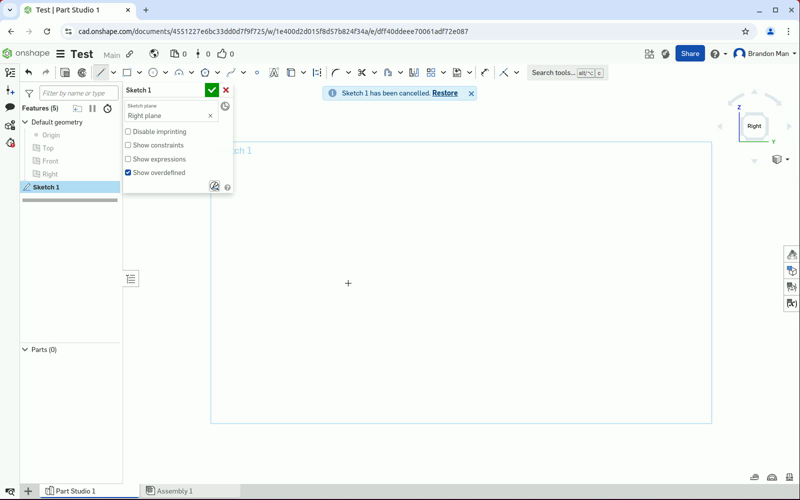
key_up(shift)
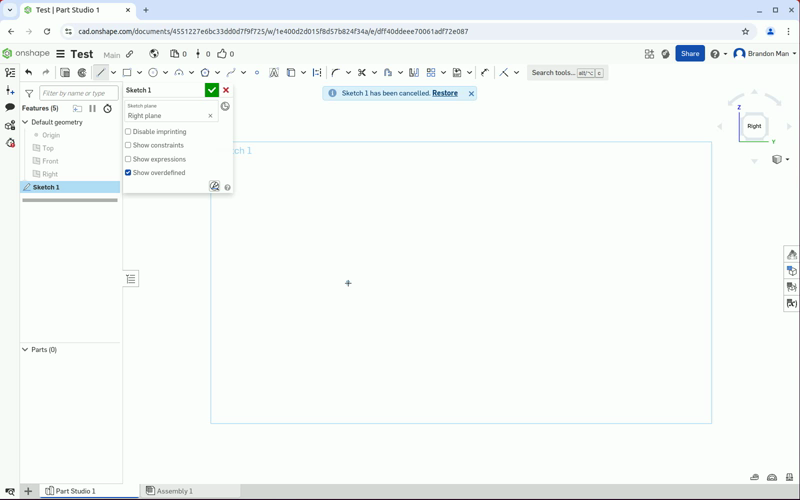
key_down(shift)
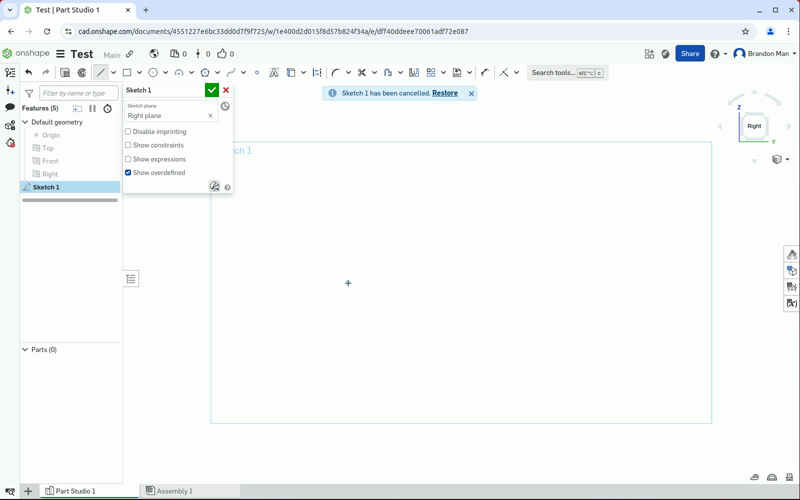
mouse_move(460, 282)
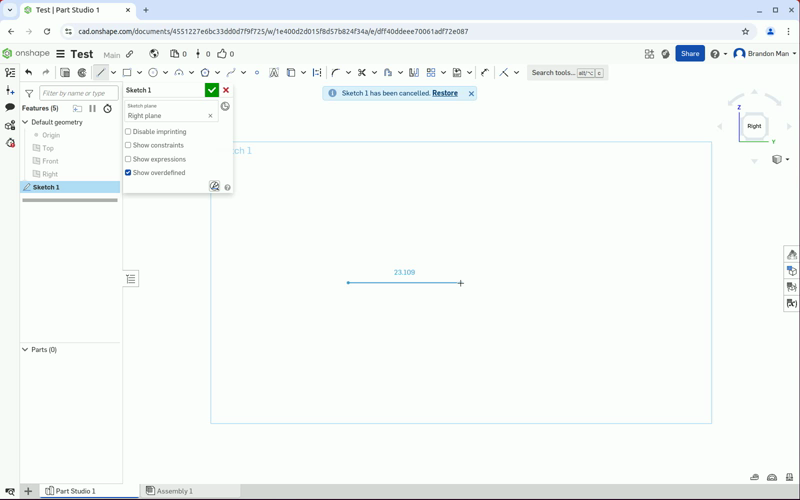
click(460, 282)
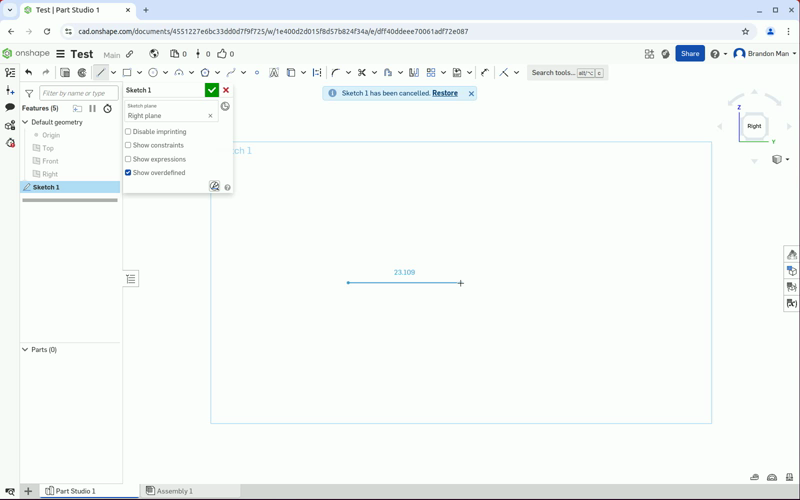
key_up(shift)
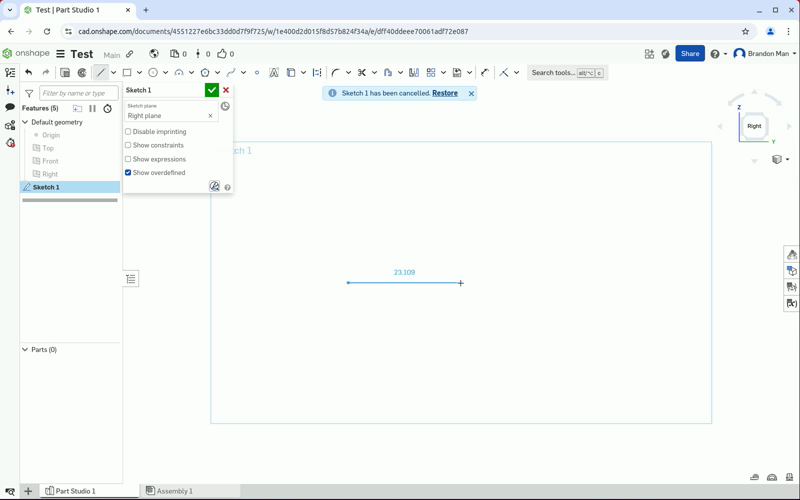
key_down(shift)
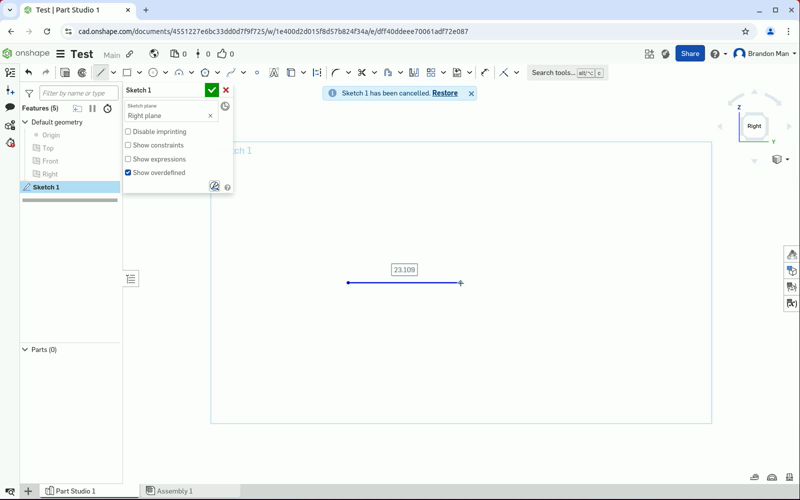
mouse_move(460, 170)
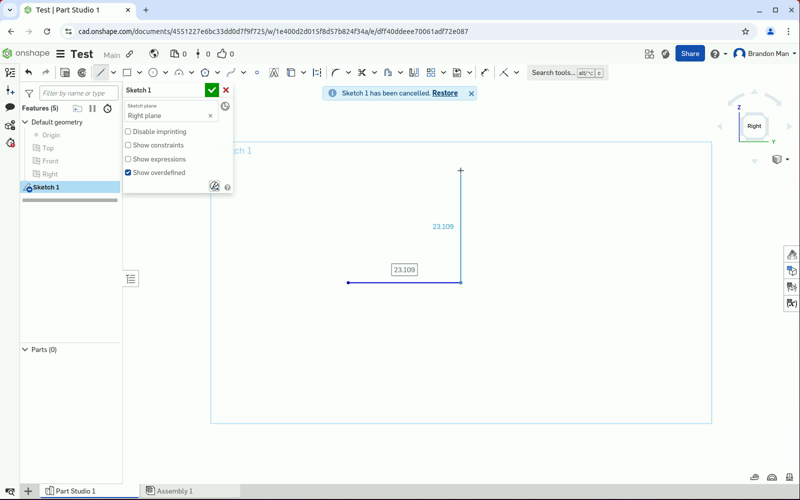
click(460, 170)
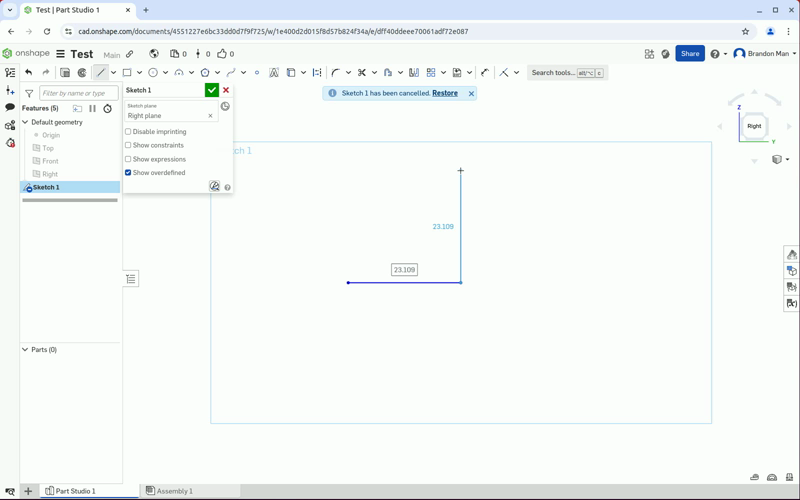
key_up(shift)
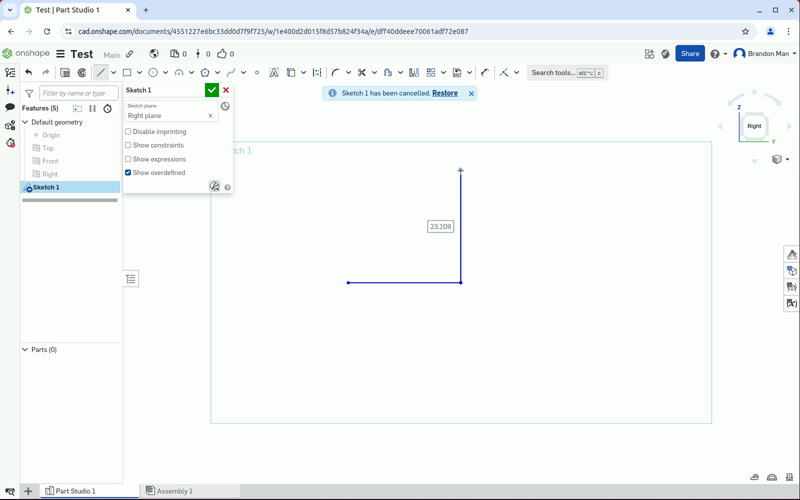
key_down(shift)
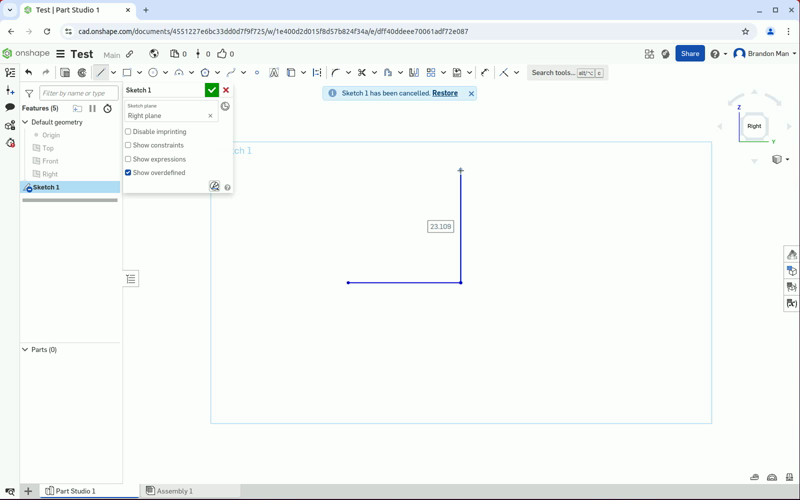
mouse_move(348, 282)
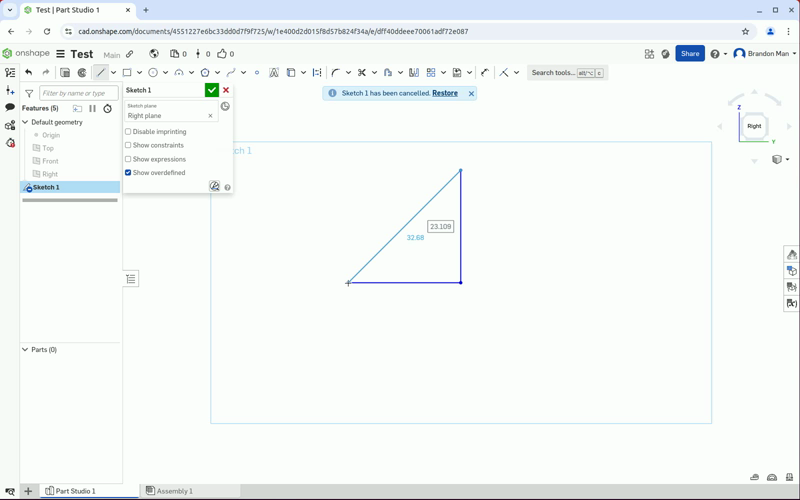
key_up(shift)
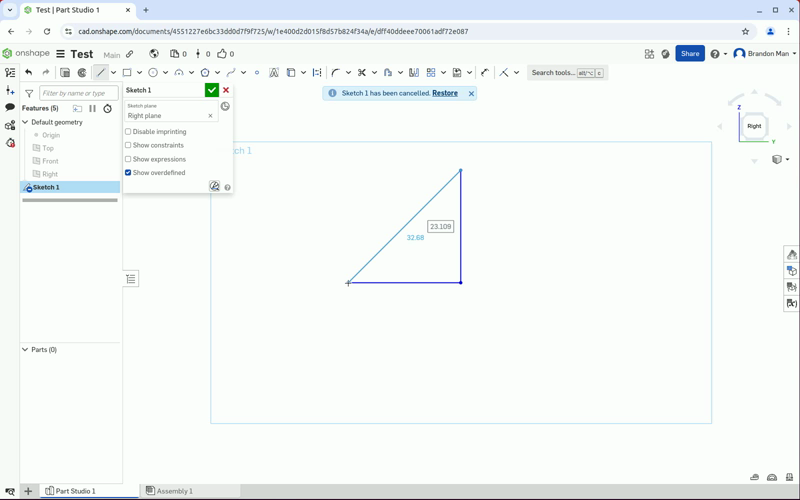
click(348, 282)
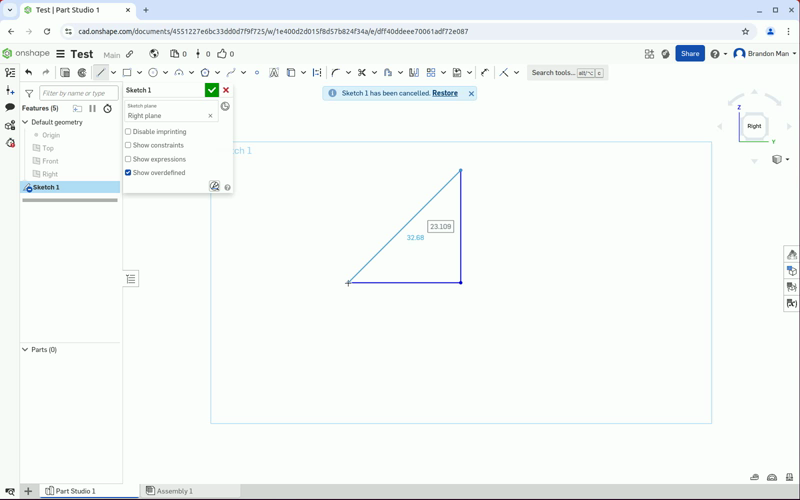
key(esc)
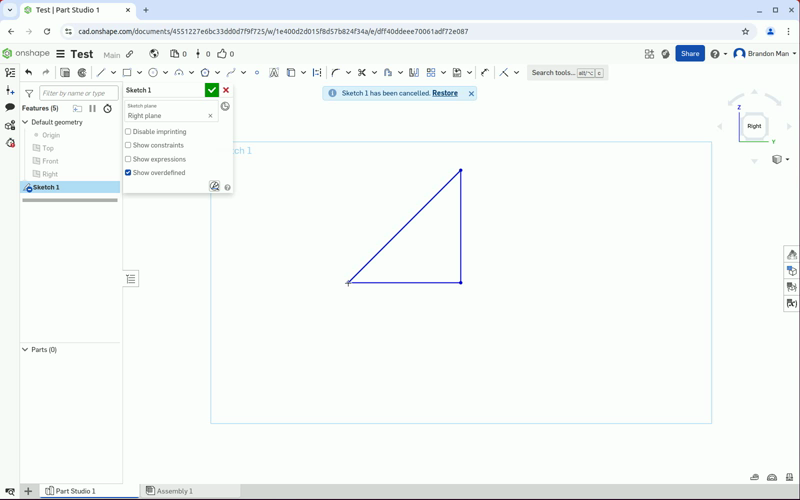
mouse_move(441, 271)
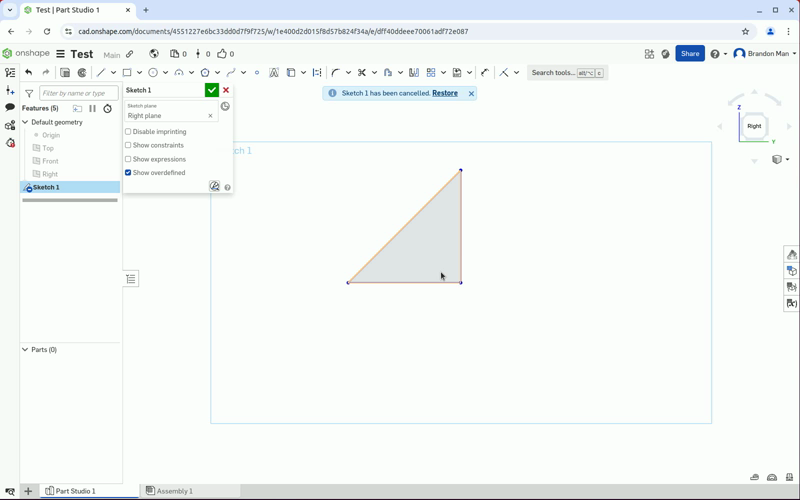
click(441, 271)
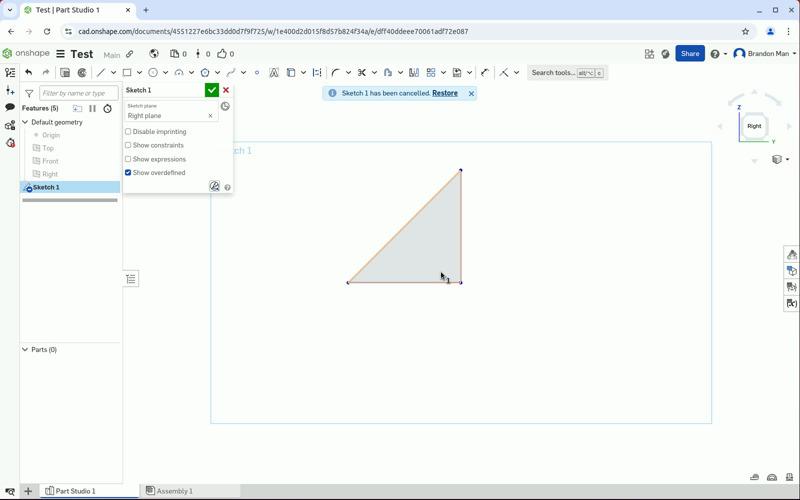
mouse_move(73, 352)
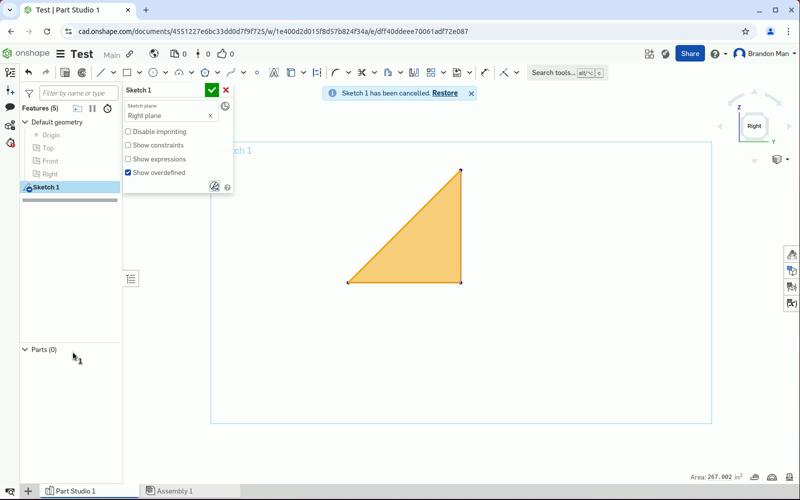
key(shift+y)
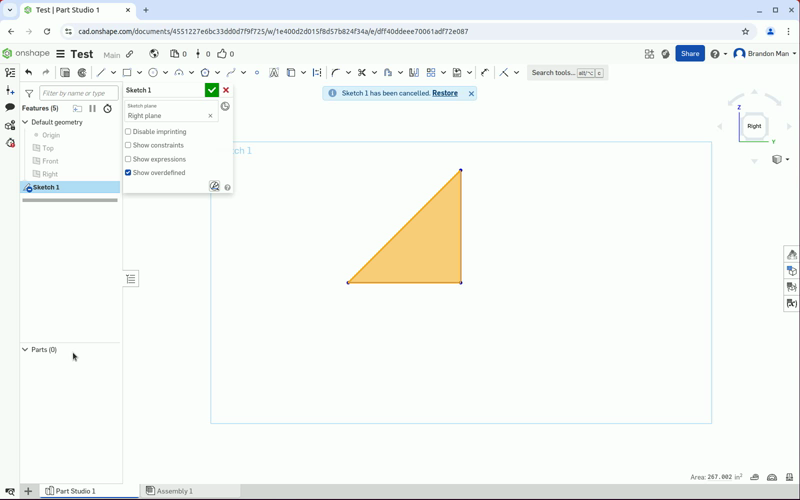
key(shift+e)
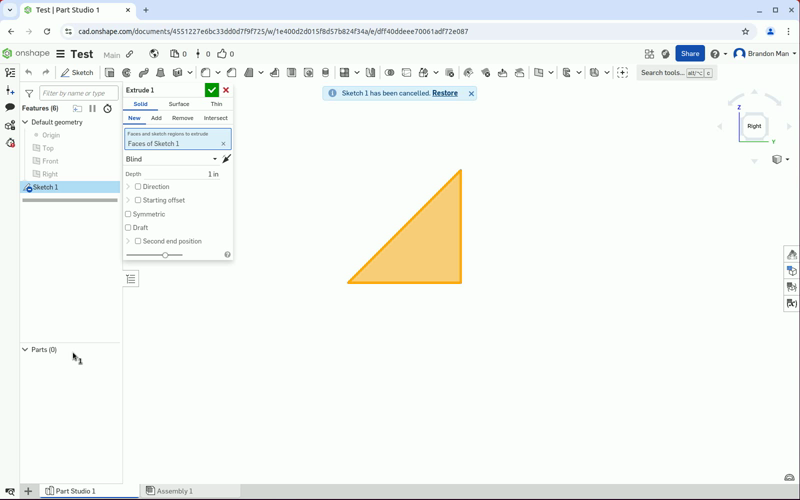
mouse_move(143, 106)
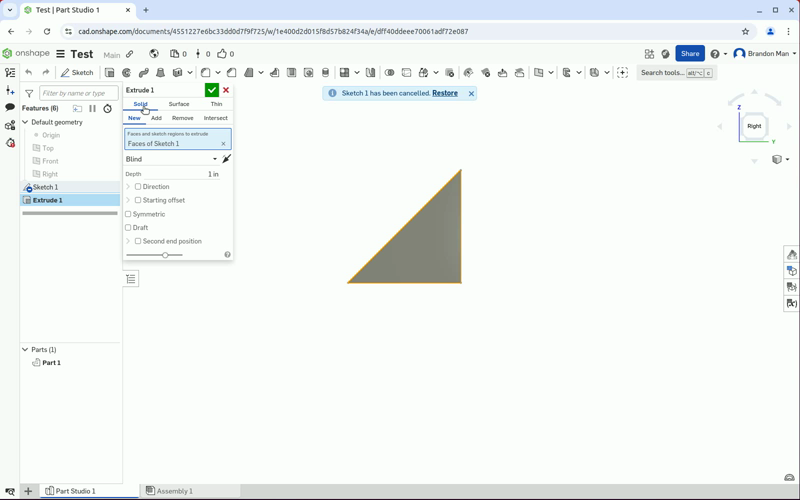
click(143, 106)
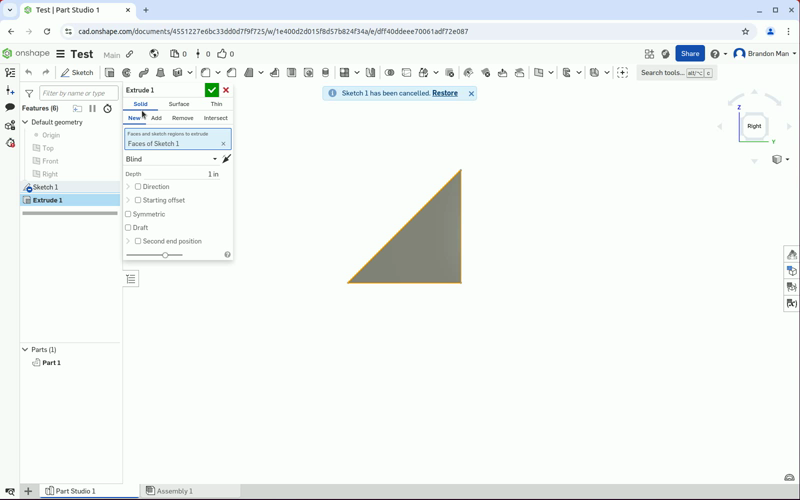
mouse_move(137, 120)
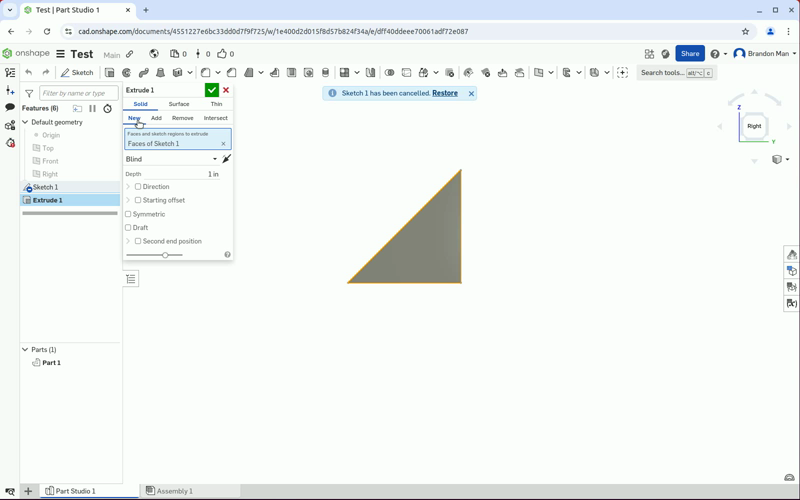
click(137, 120)
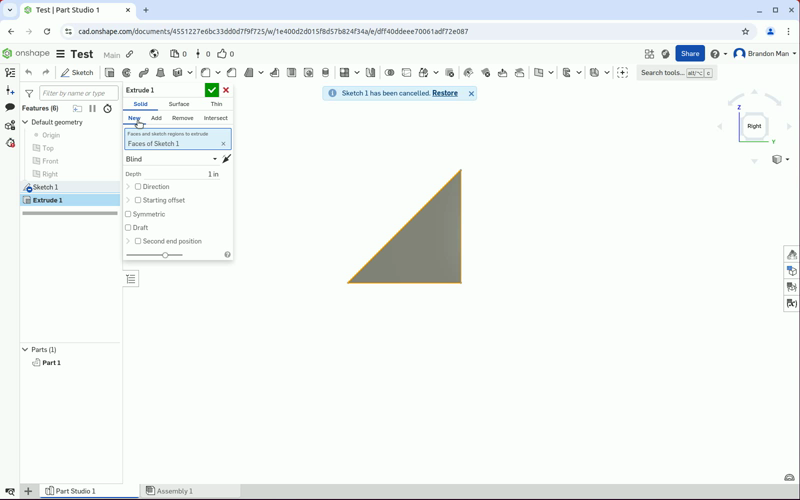
key(tab, 4)
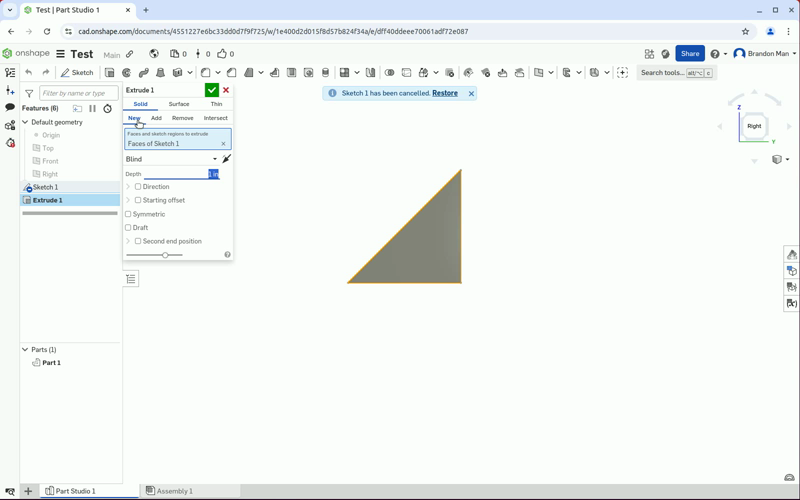
text(34.662)
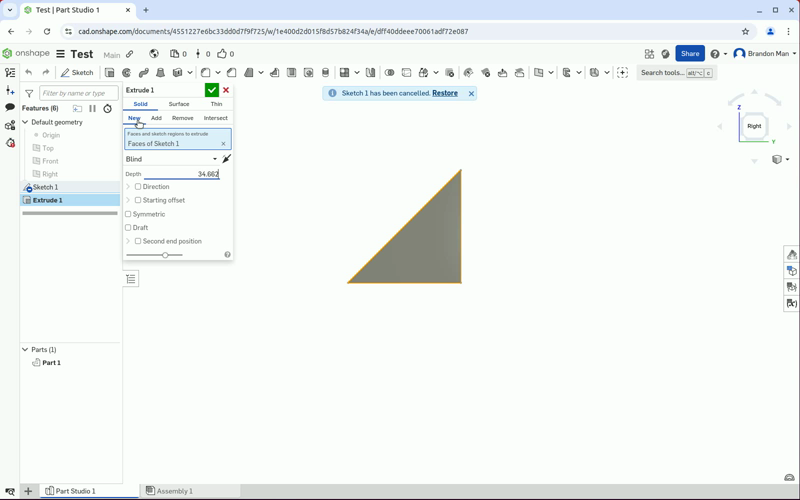
key(tab, 3)
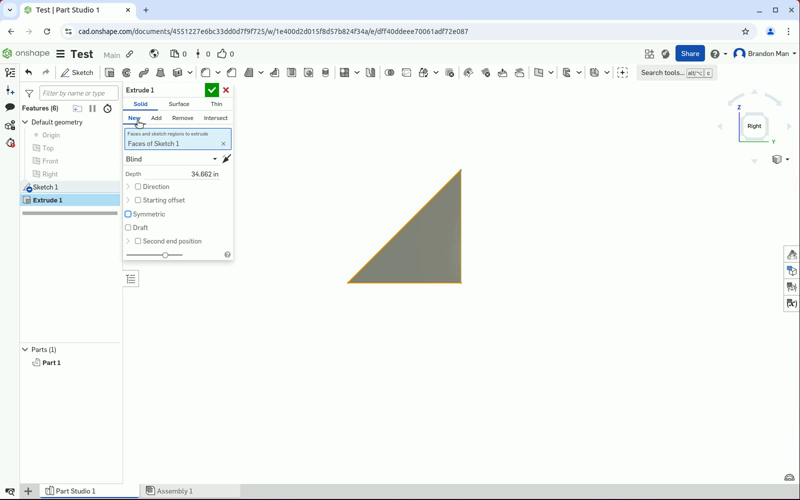
key(space)
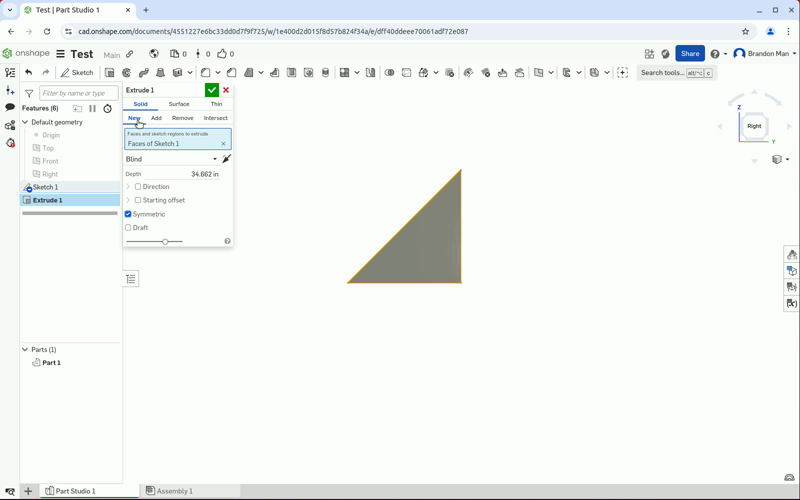
key(enter)
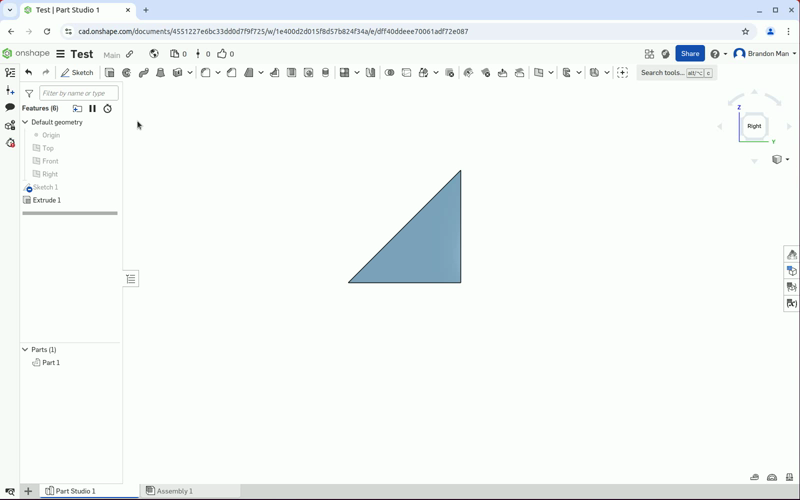
key(shift+h)
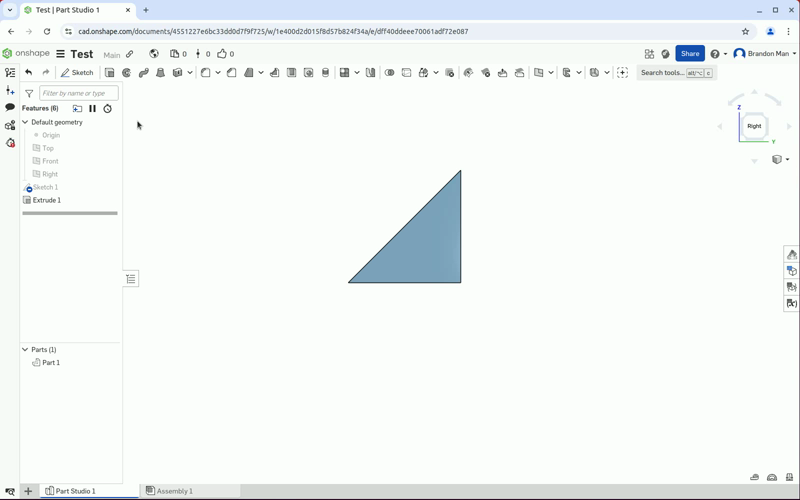
key(shift+h)
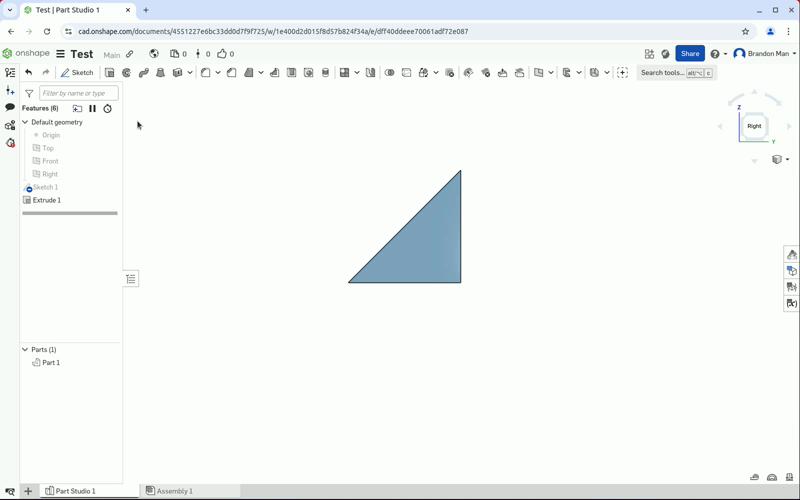
mouse_move(73, 189)
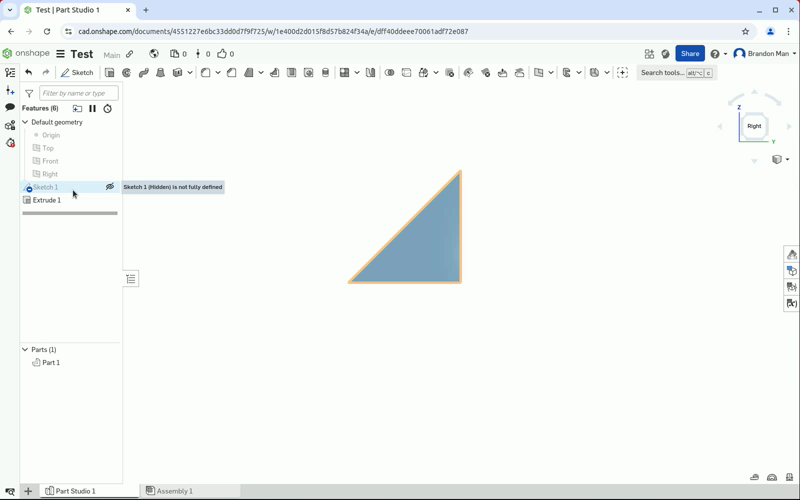
click(73, 189)
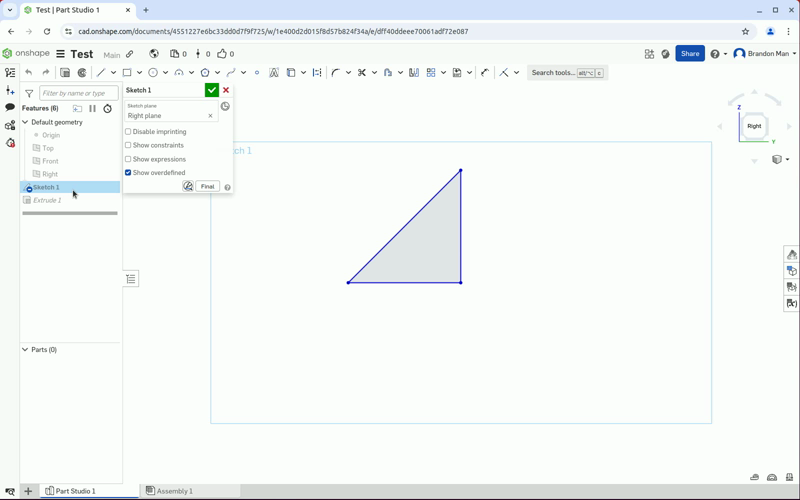
mouse_move(229, 92)
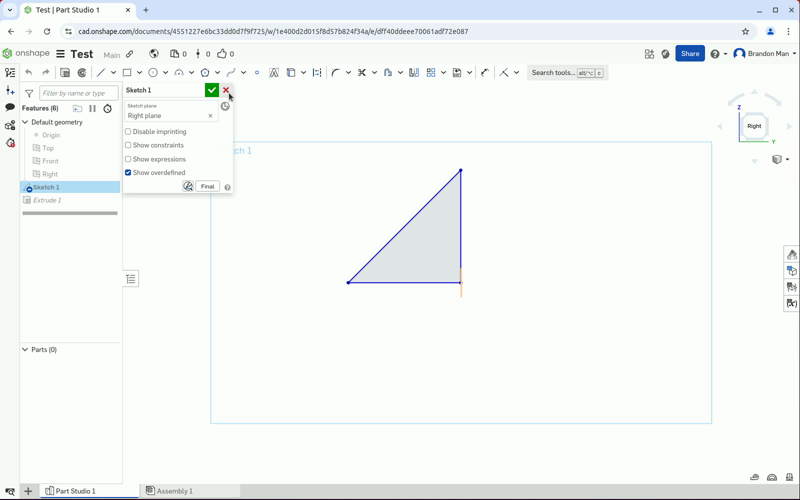
click(229, 92)
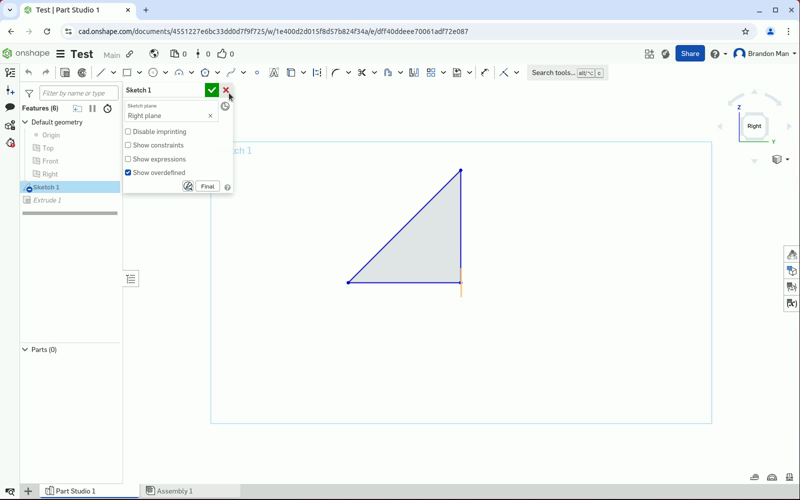
key(shift+s)
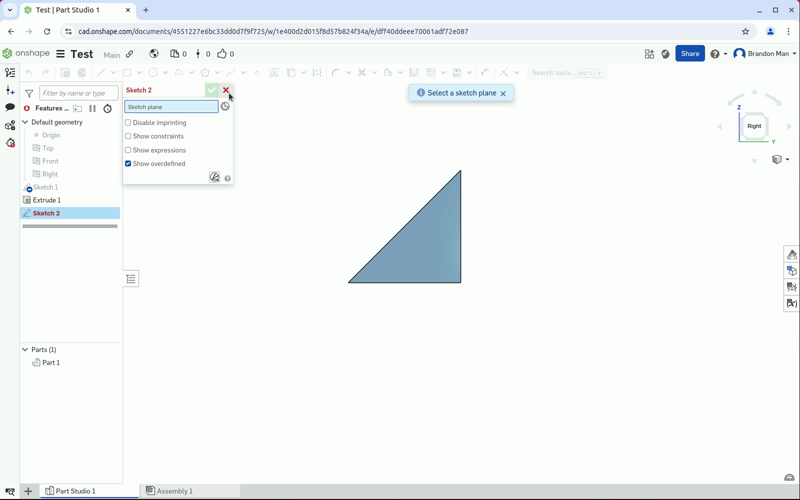
mouse_move(73, 176)
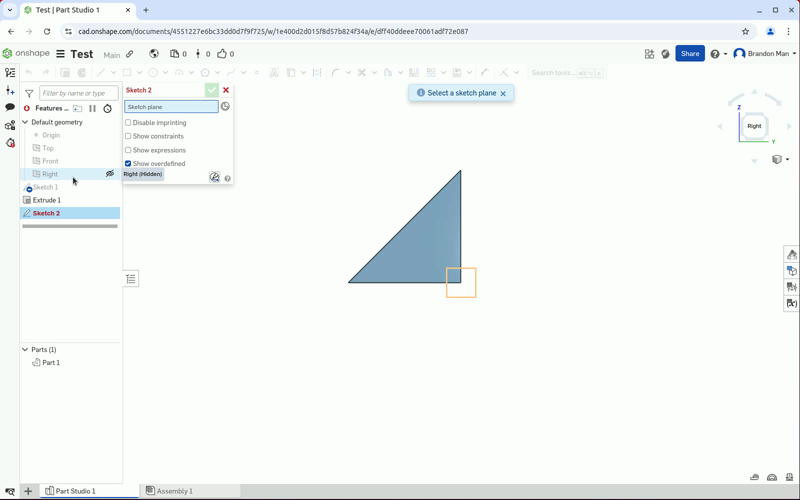
click(73, 176)
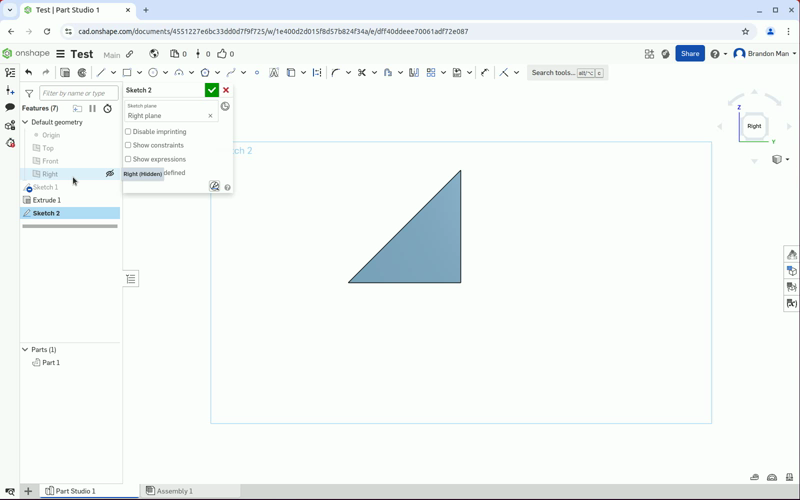
mouse_move(73, 352)
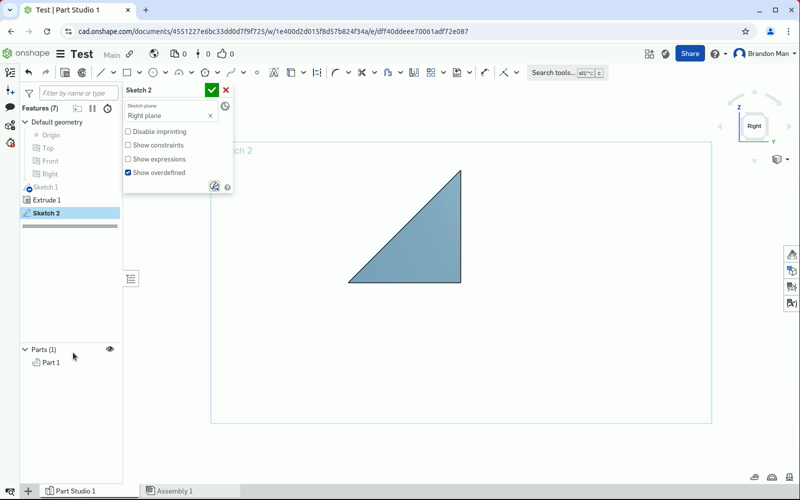
key(y)
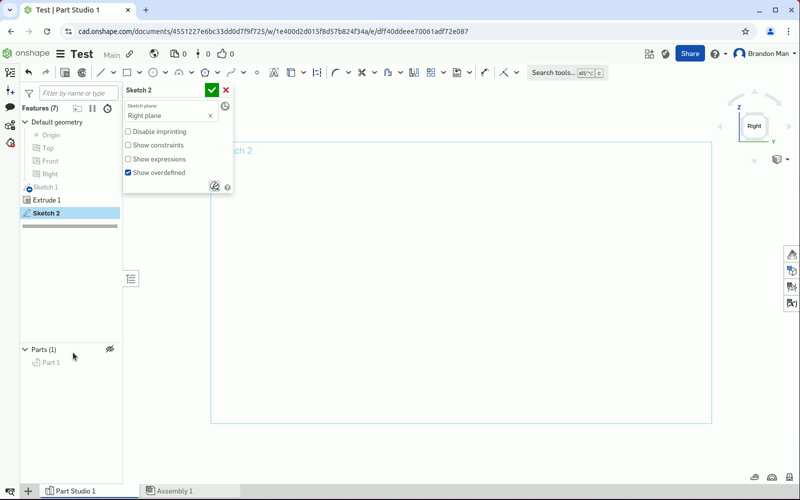
key(l)
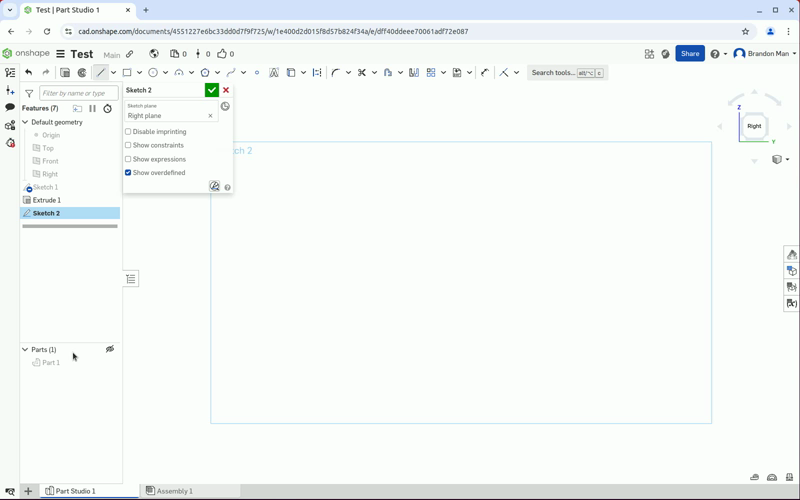
key_down(shift)
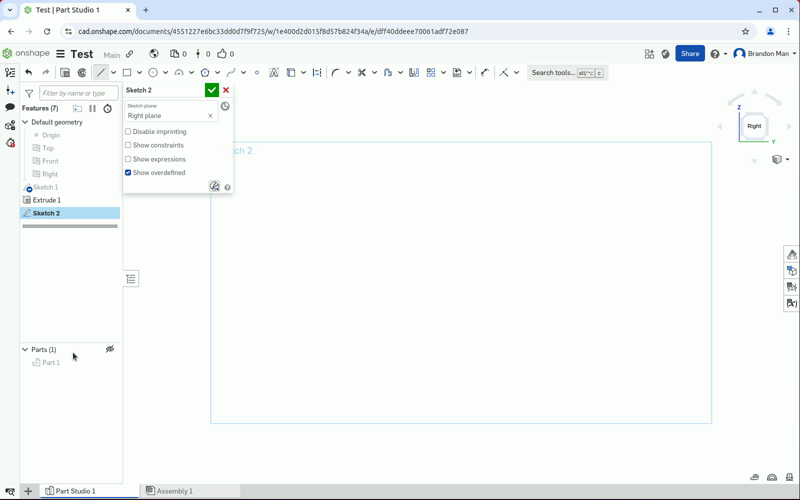
mouse_move(348, 282)
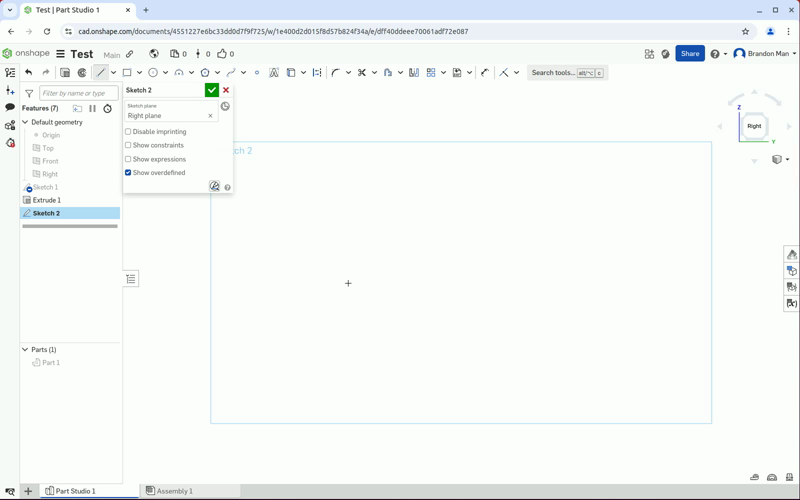
click(348, 282)
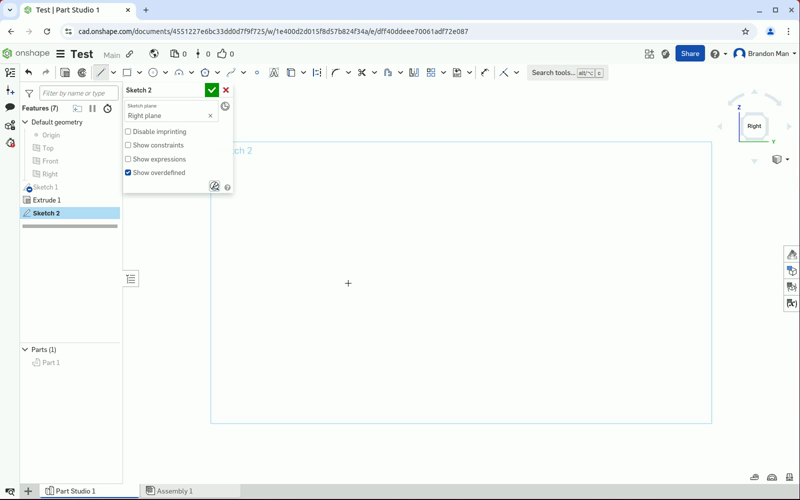
key_up(shift)
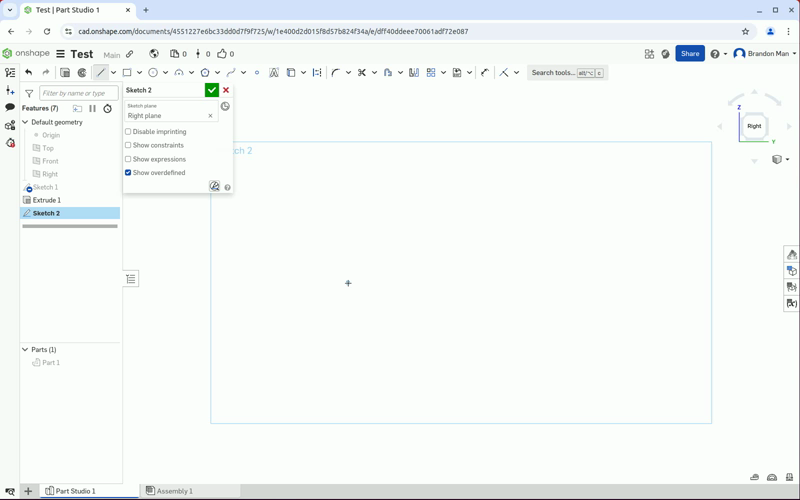
key_down(shift)
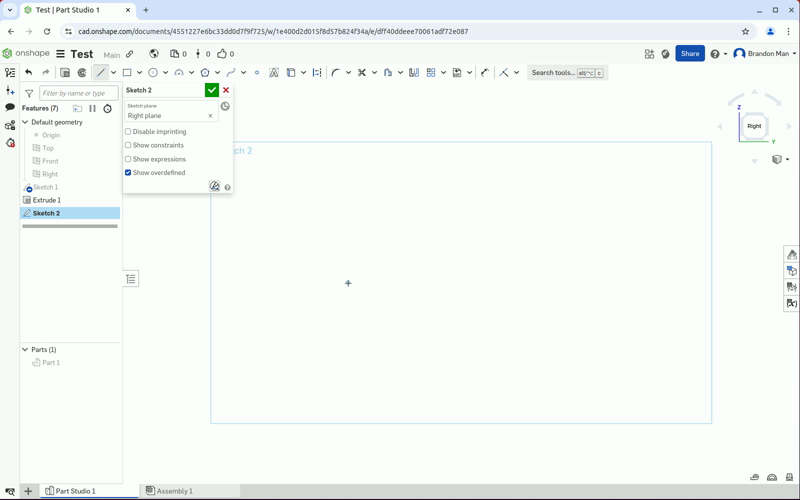
mouse_move(378, 282)
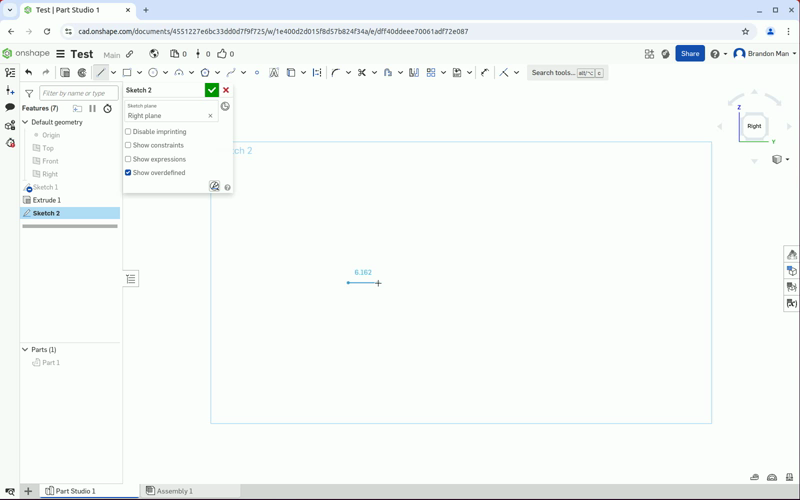
mouse_move(404, 282)
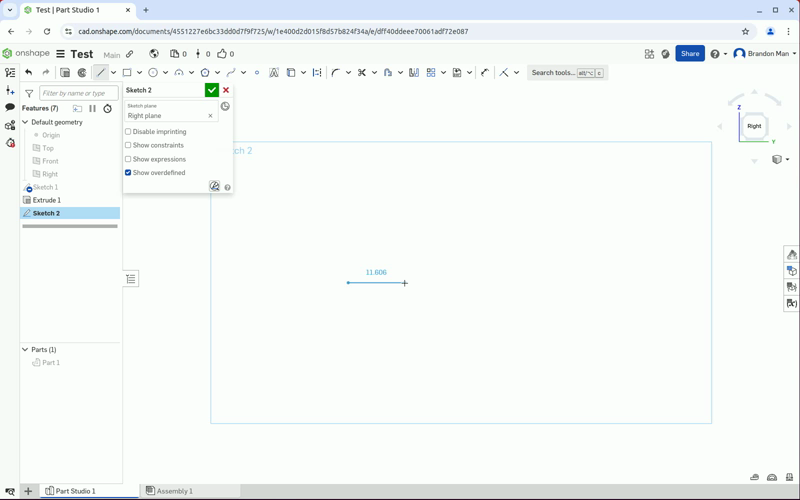
click(404, 282)
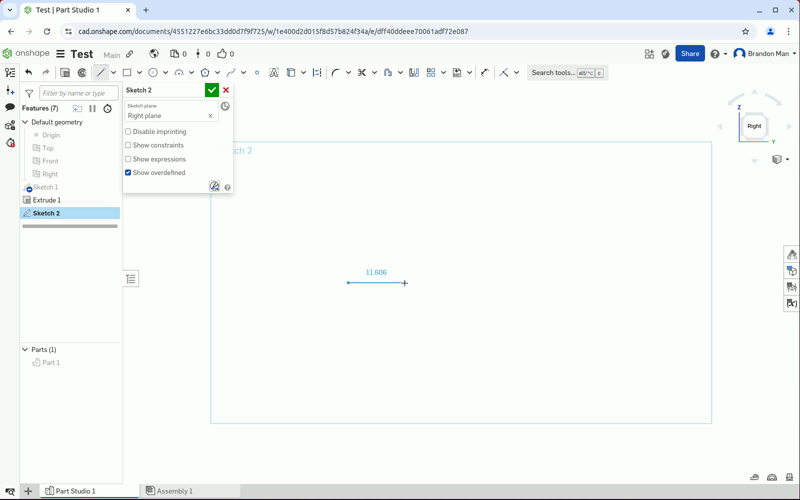
key_up(shift)
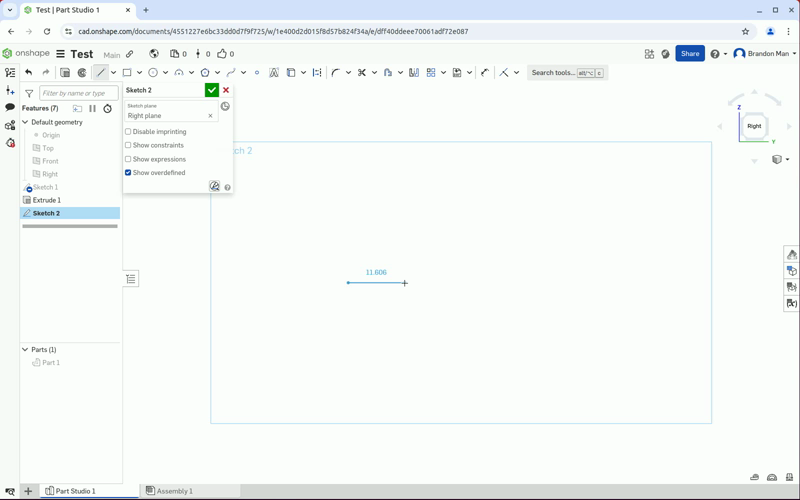
key_down(shift)
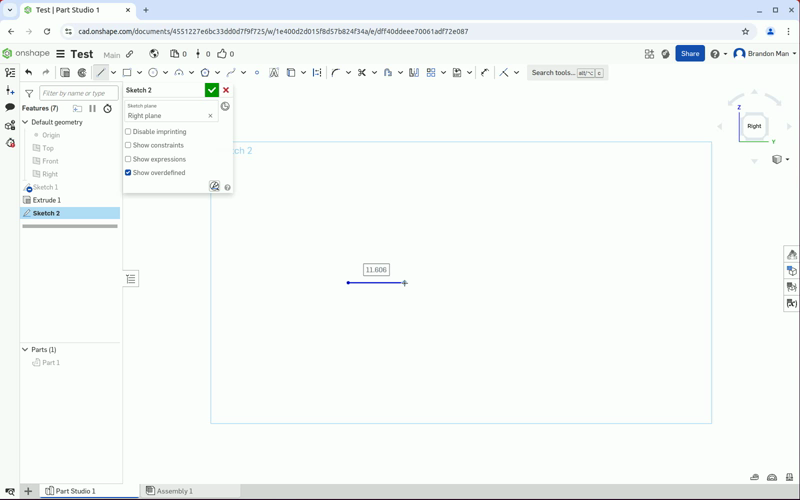
mouse_move(434, 282)
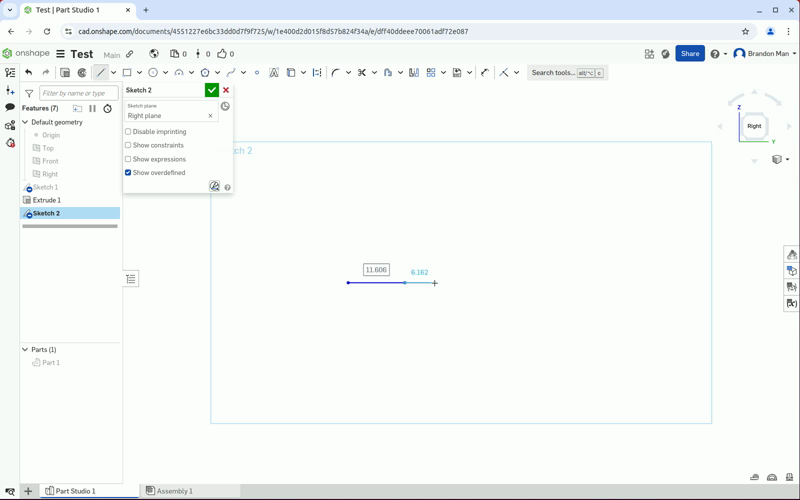
mouse_move(404, 226)
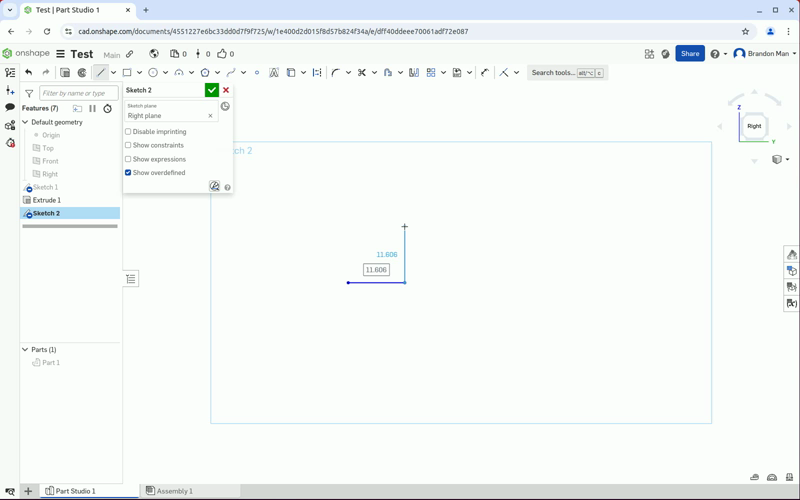
click(404, 226)
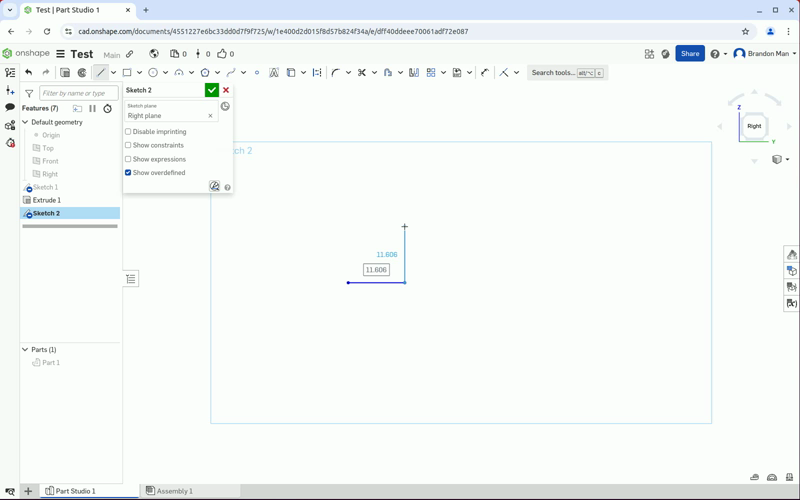
key_up(shift)
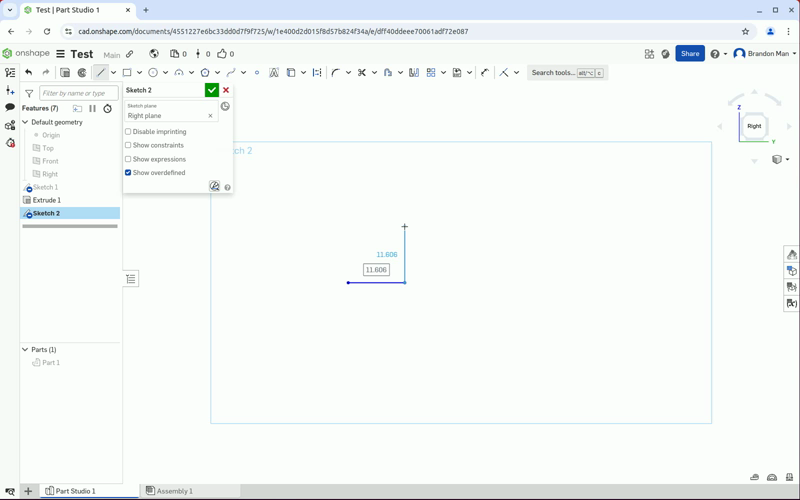
key_down(shift)
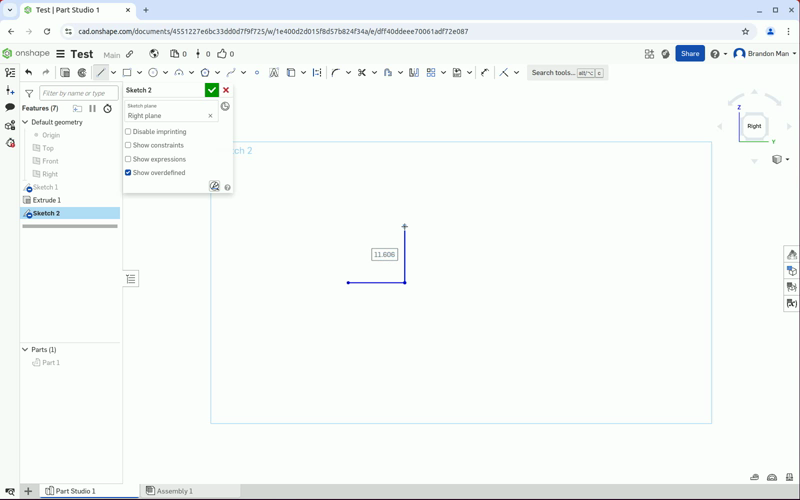
mouse_move(348, 282)
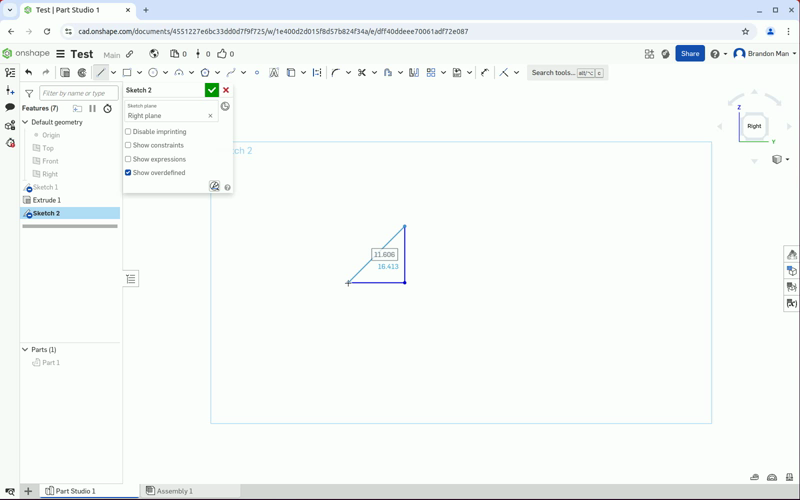
key_up(shift)
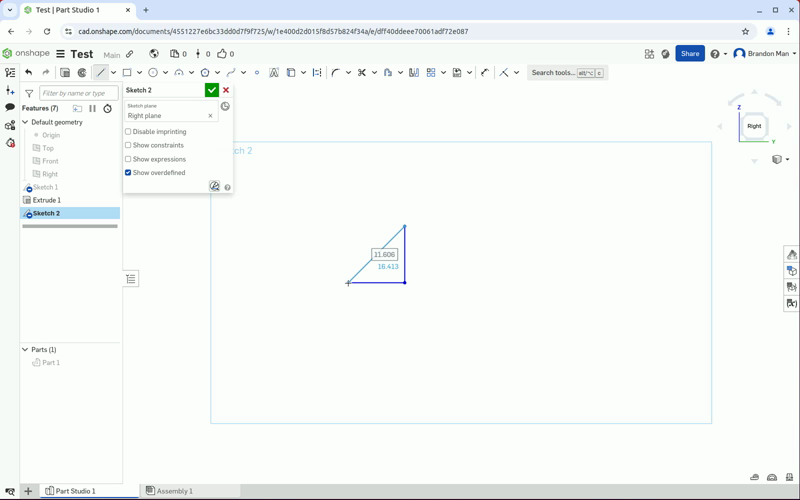
click(348, 282)
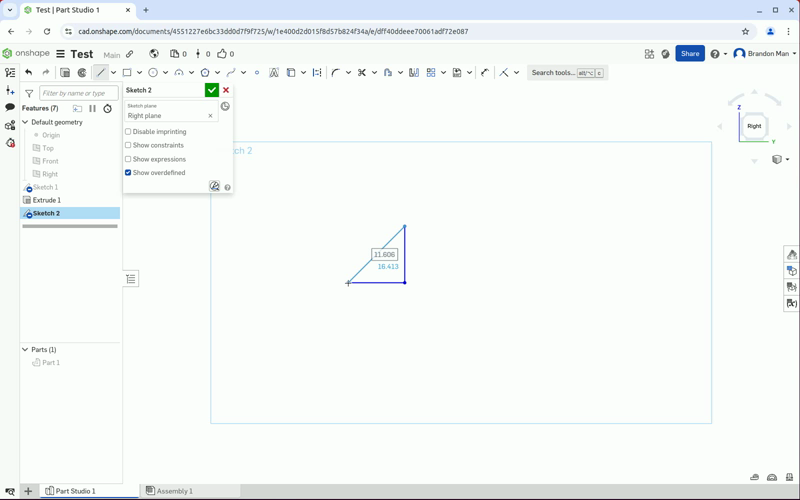
key(esc)
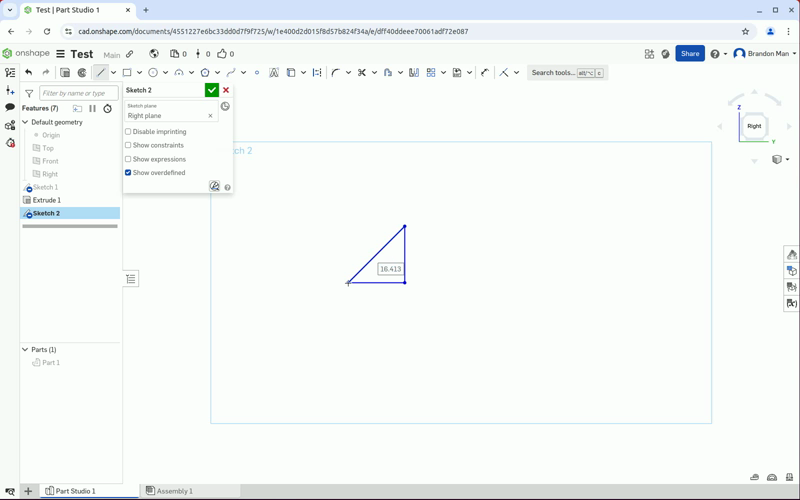
mouse_move(403, 278)
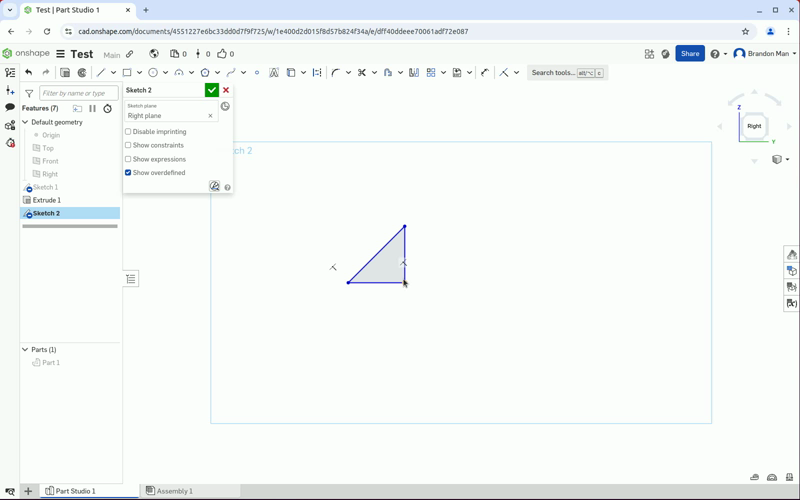
scroll(6)
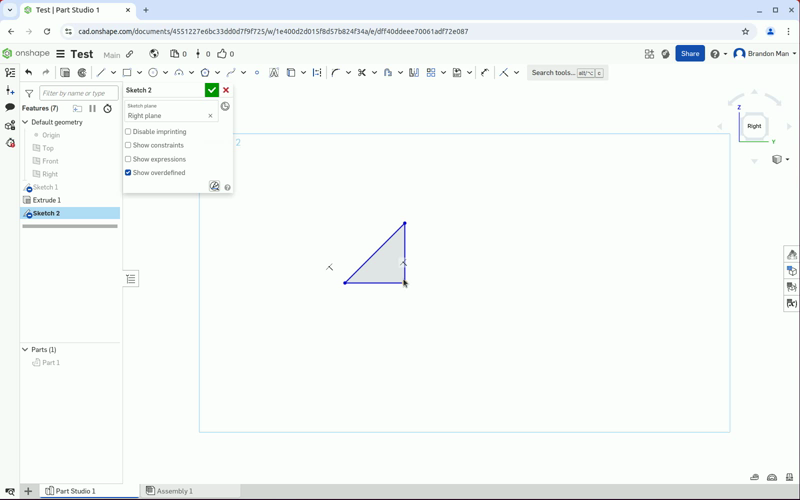
scroll(6)
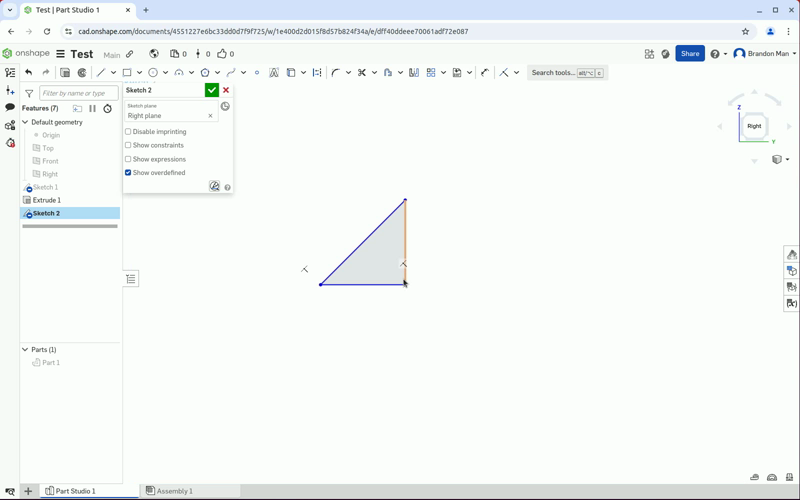
scroll(6)
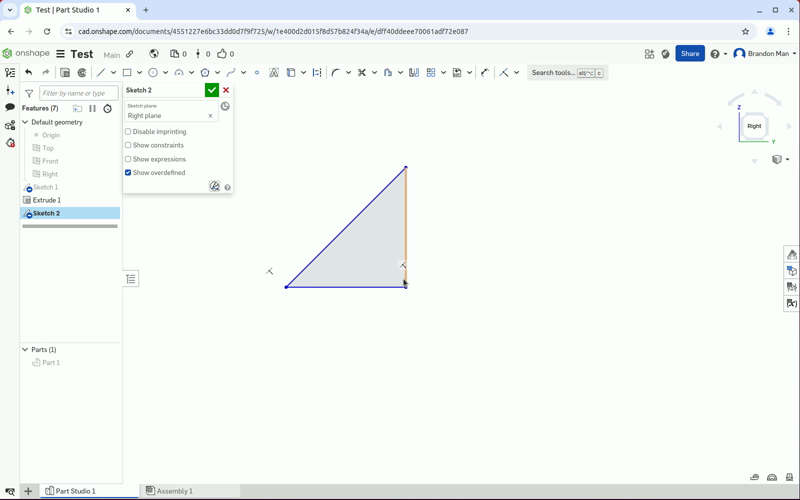
scroll(6)
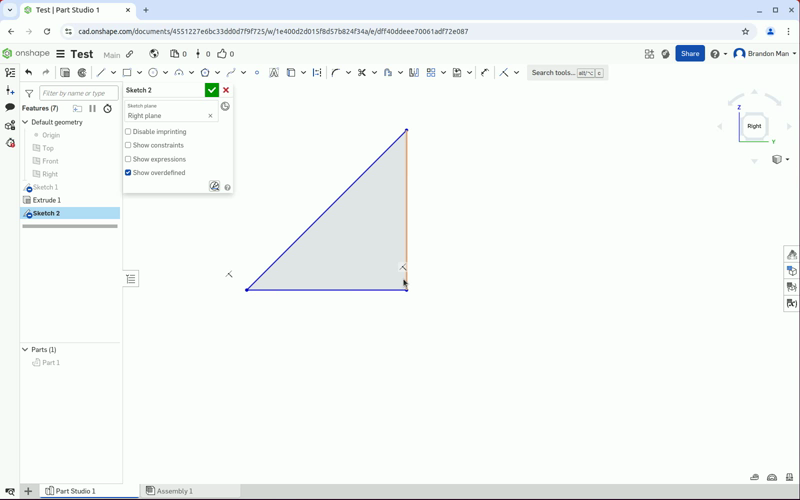
scroll(6)
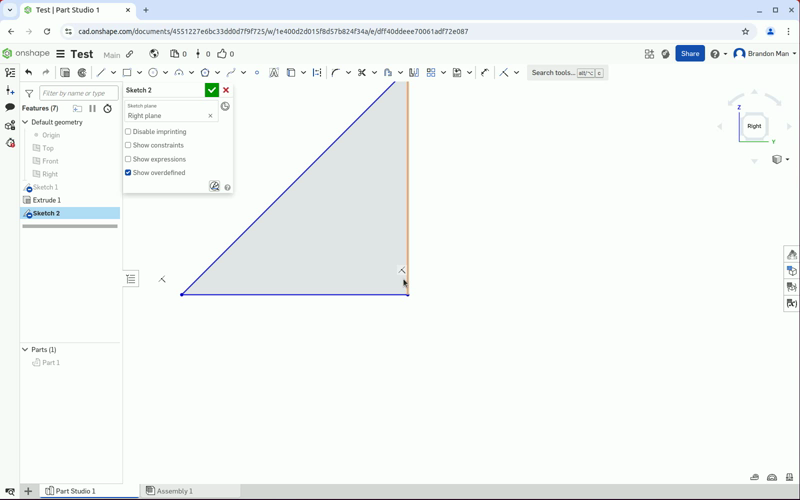
scroll(6)
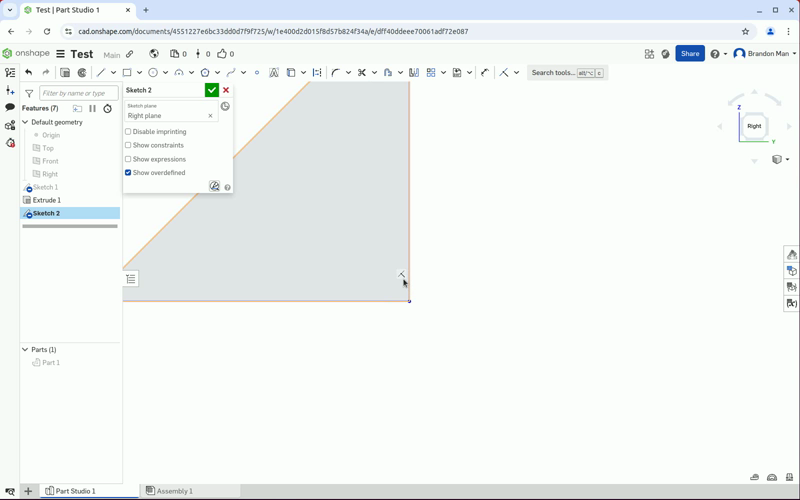
scroll(6)
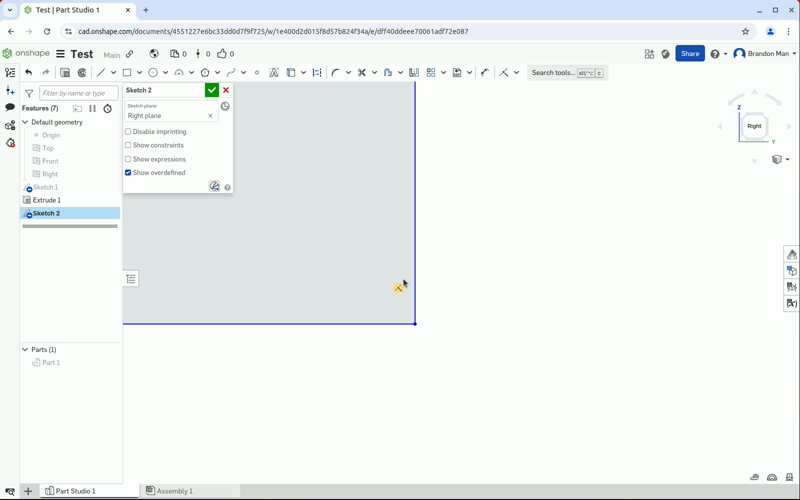
click(403, 278)
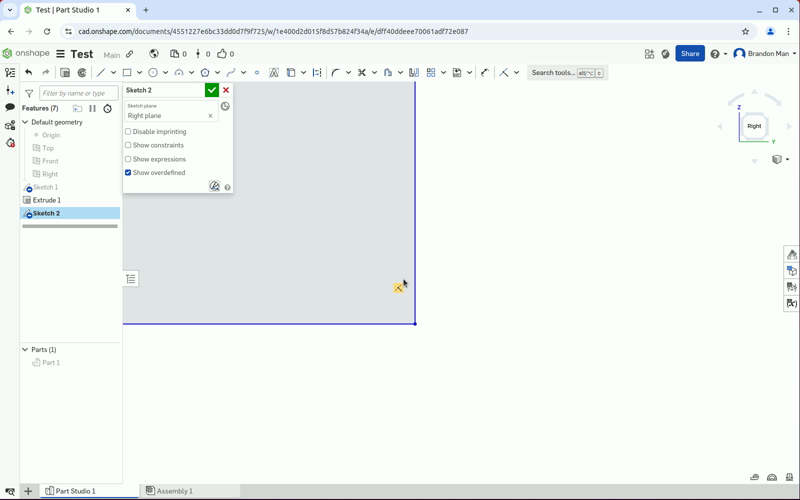
scroll(-6)
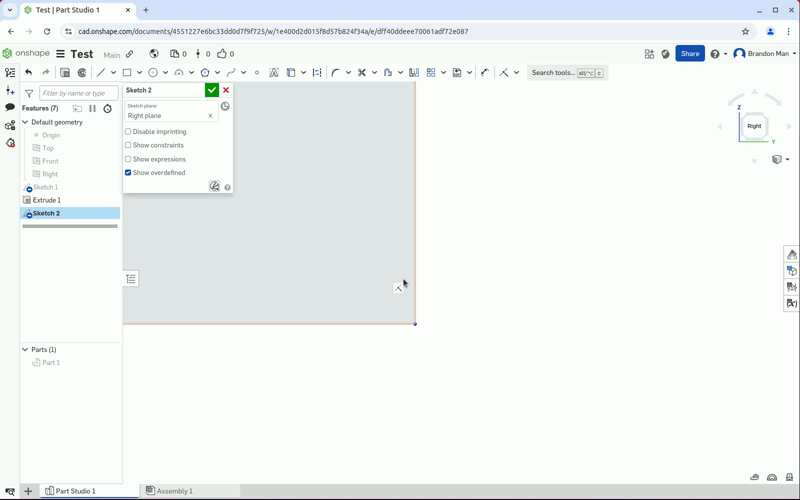
scroll(-6)
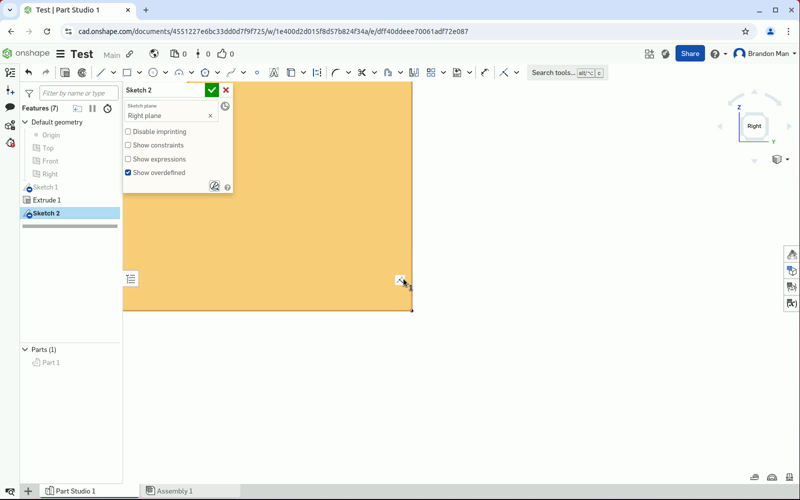
scroll(-6)
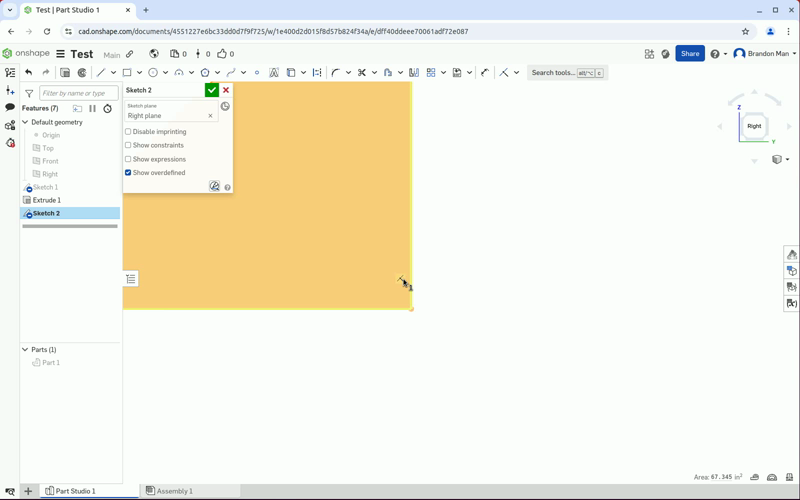
scroll(-6)
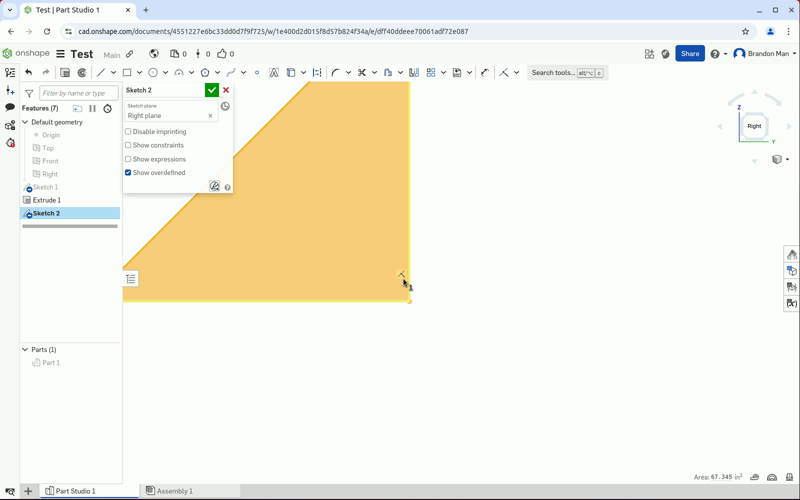
scroll(-6)
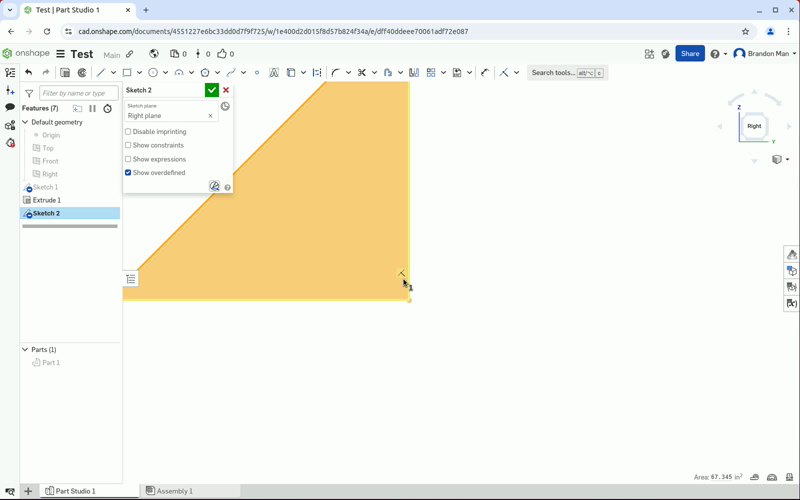
scroll(-6)
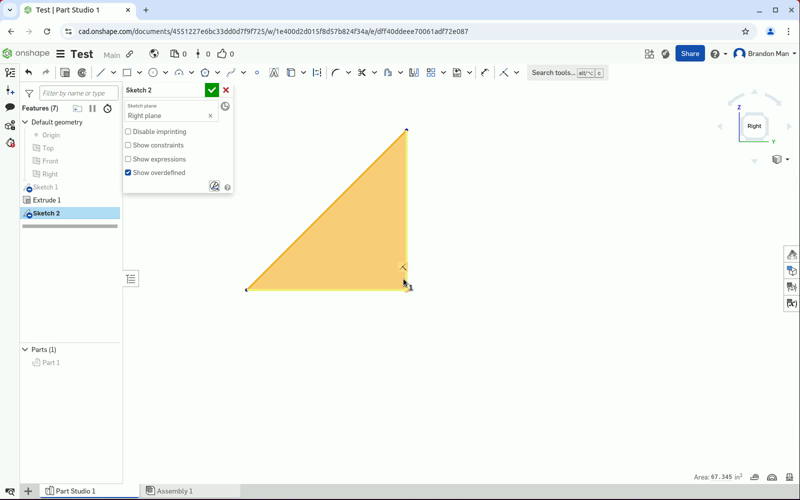
scroll(-6)
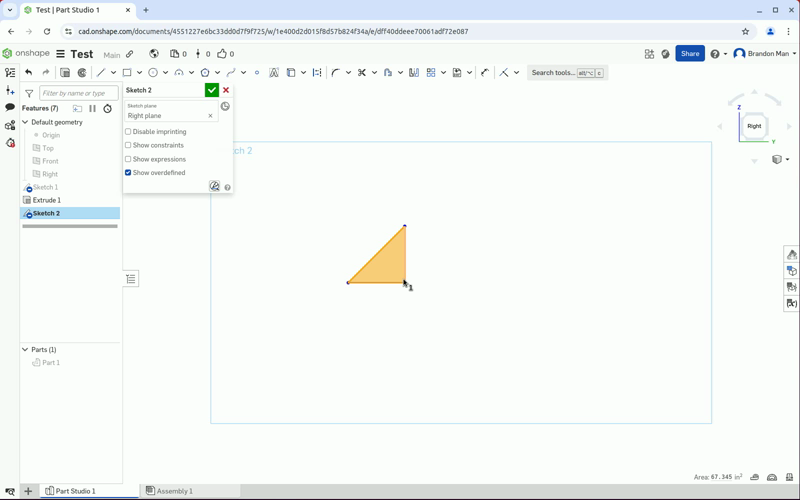
mouse_move(73, 352)
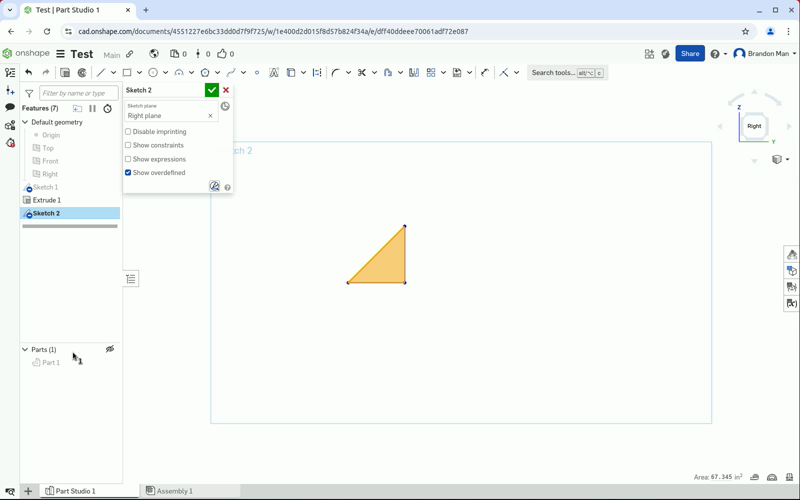
key(shift+y)
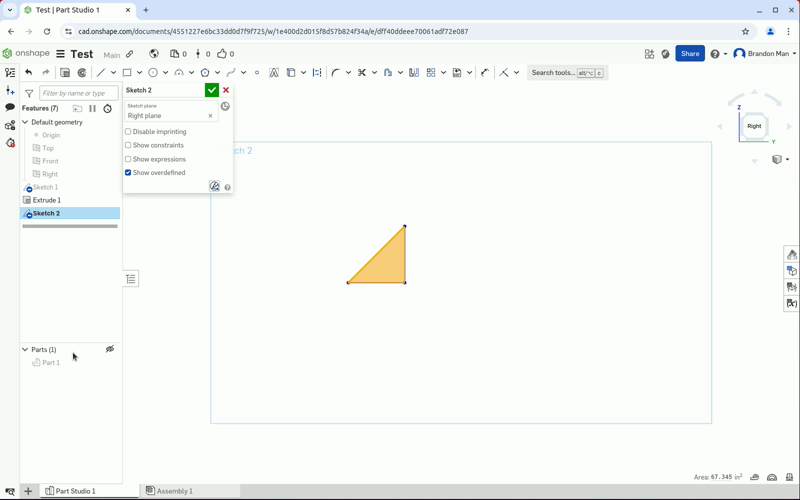
key(shift+e)
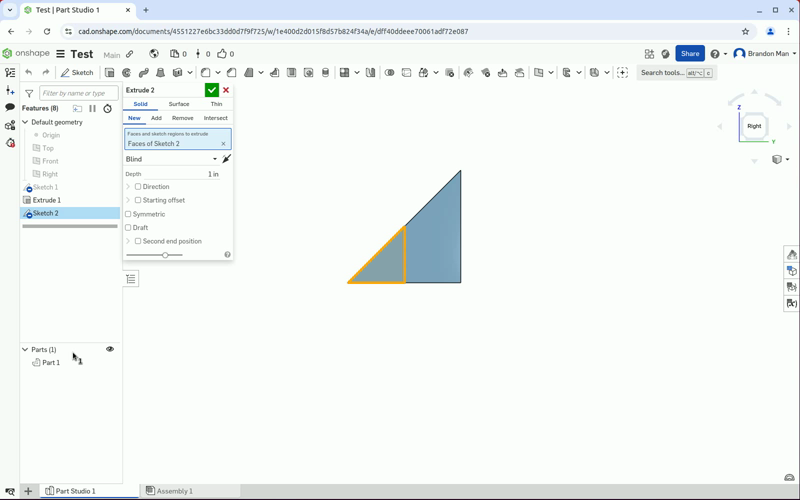
mouse_move(143, 106)
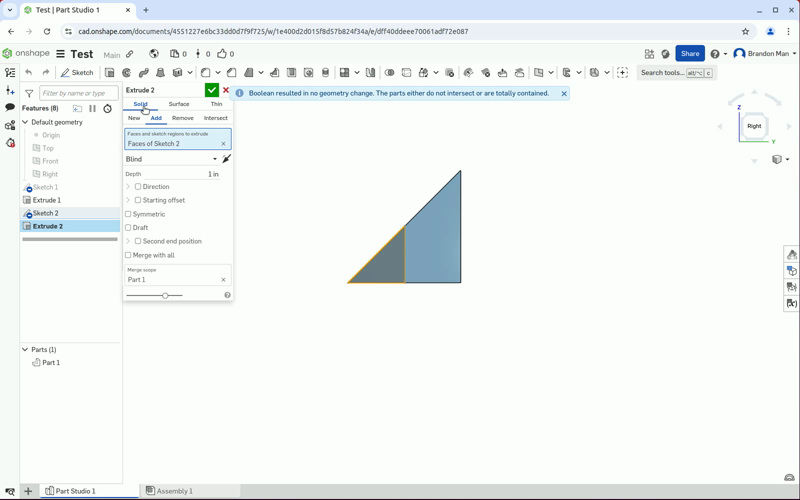
click(143, 106)
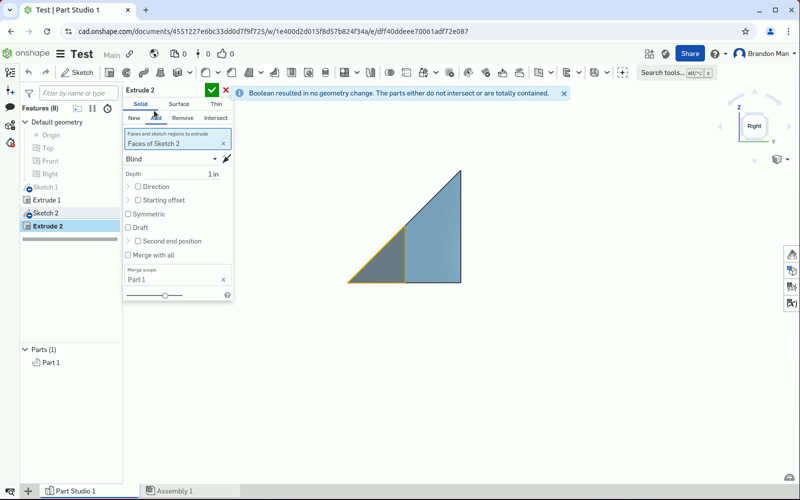
mouse_move(186, 120)
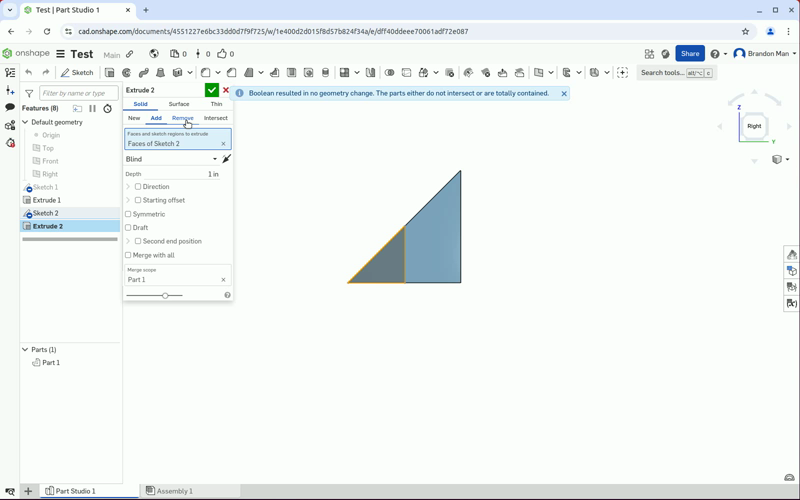
click(186, 120)
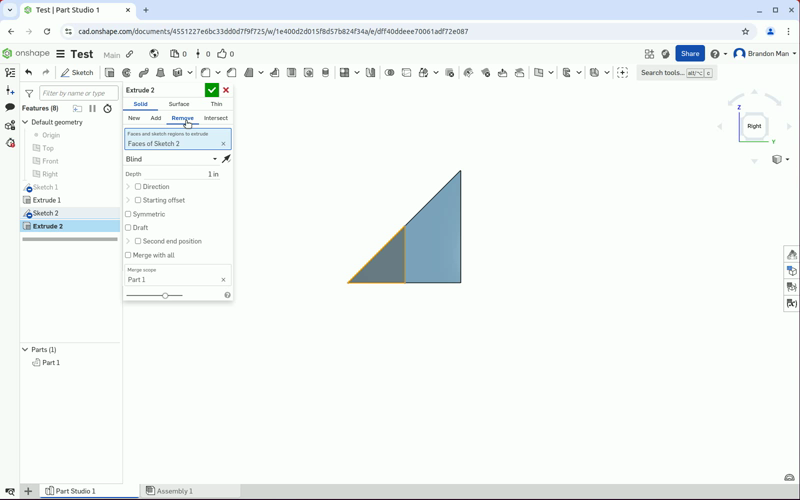
key(tab, 4)
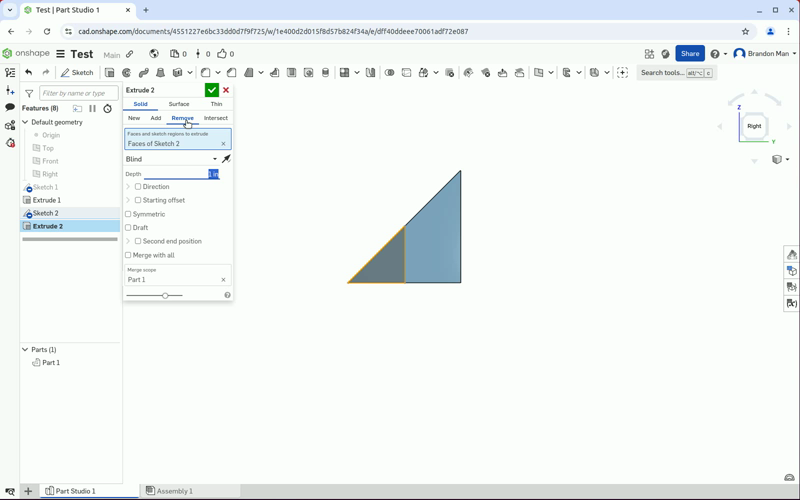
text(23.108)
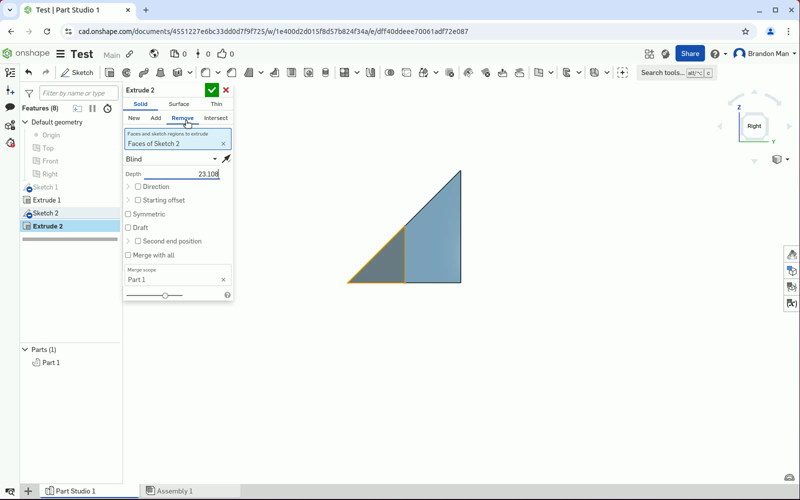
key(tab, 3)
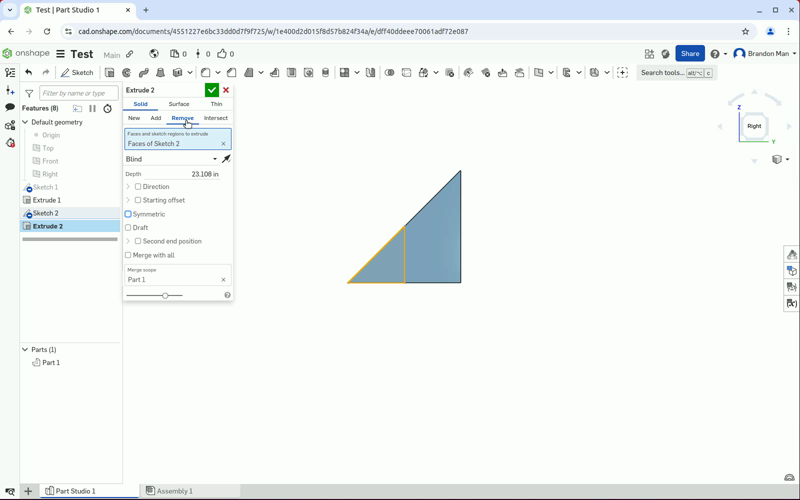
key(space)
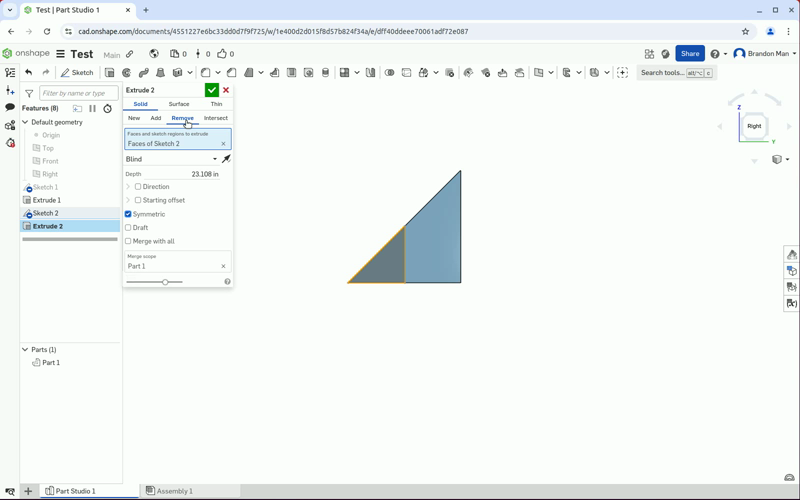
key(tab, 2)
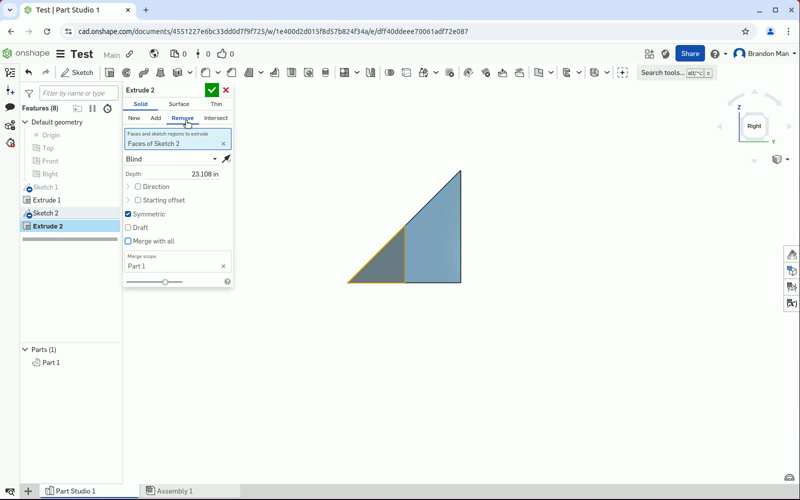
key(space)
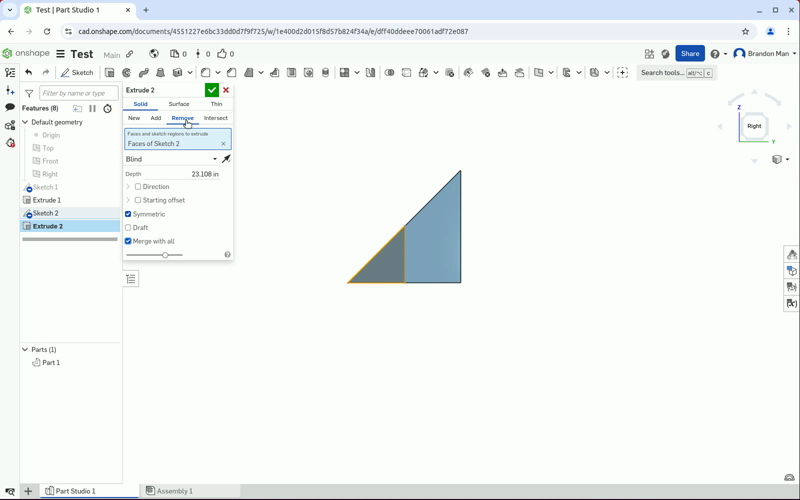
key(enter)
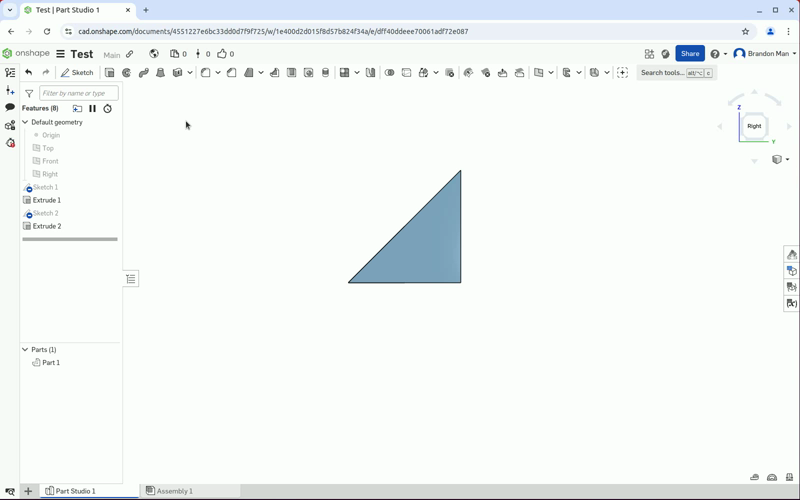
key(shift+h)
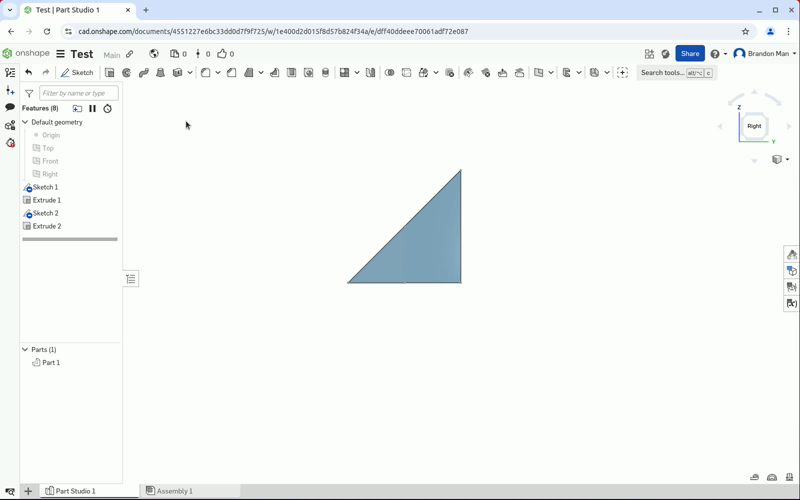
key(shift+h)
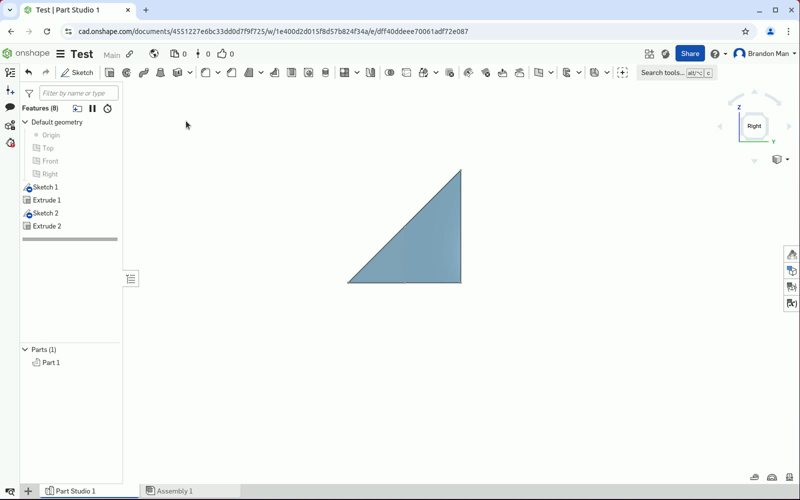
key(shift+7)
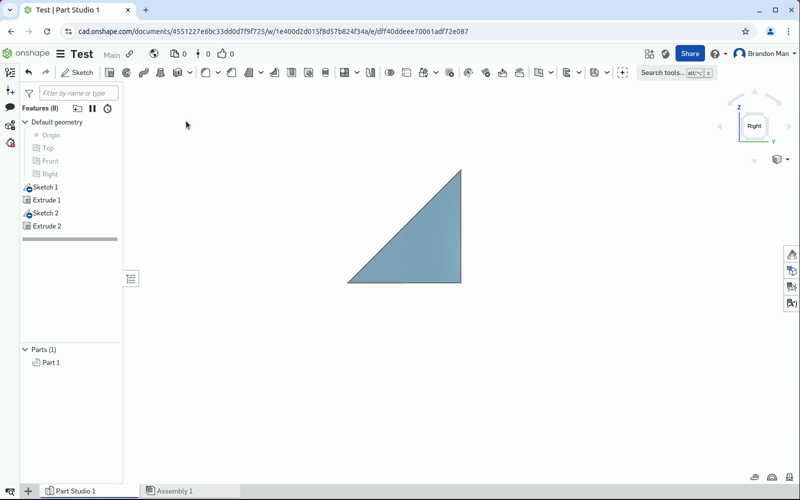
key(right, 2)
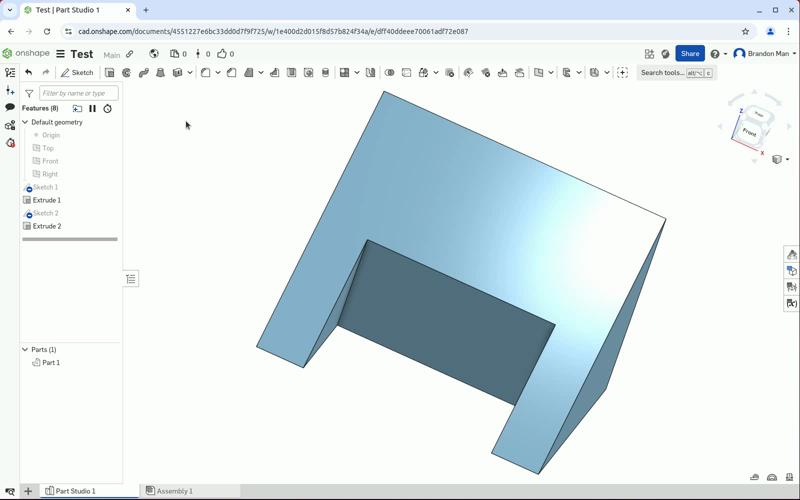
key(down, 2)
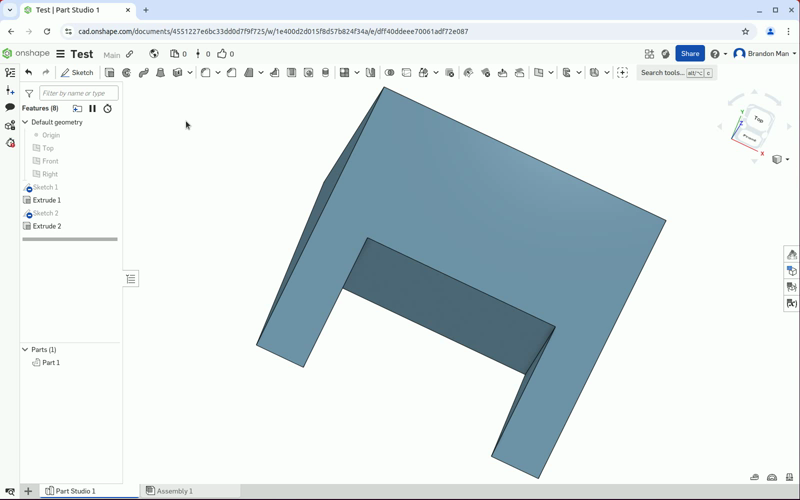
key(up, 2)
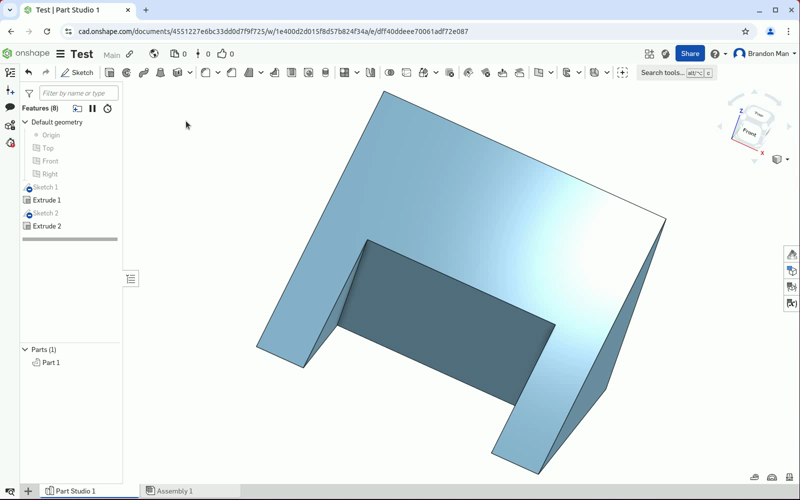
key(left, 2)
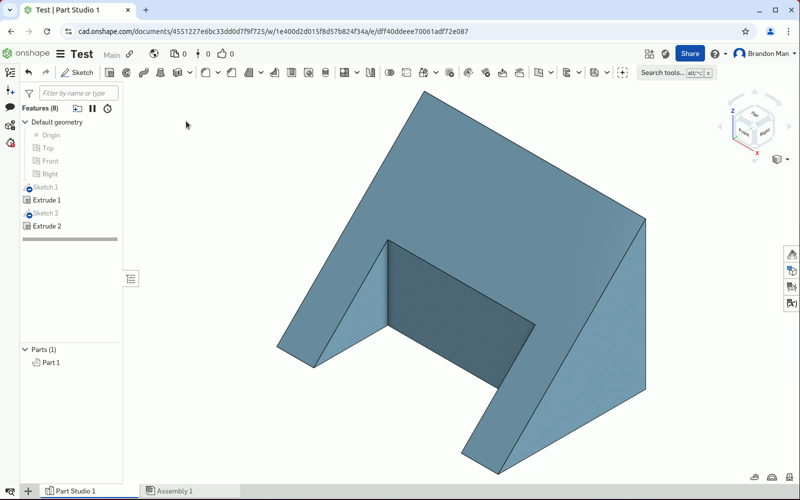
mouse_move(73, 189)
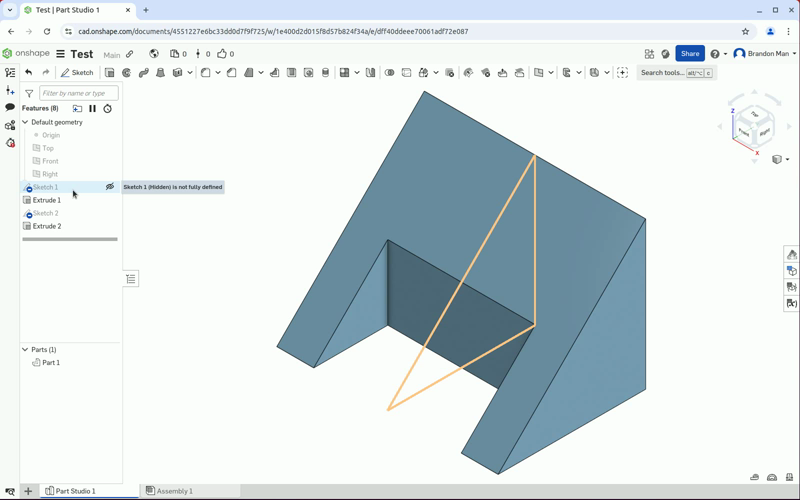
click(73, 189)